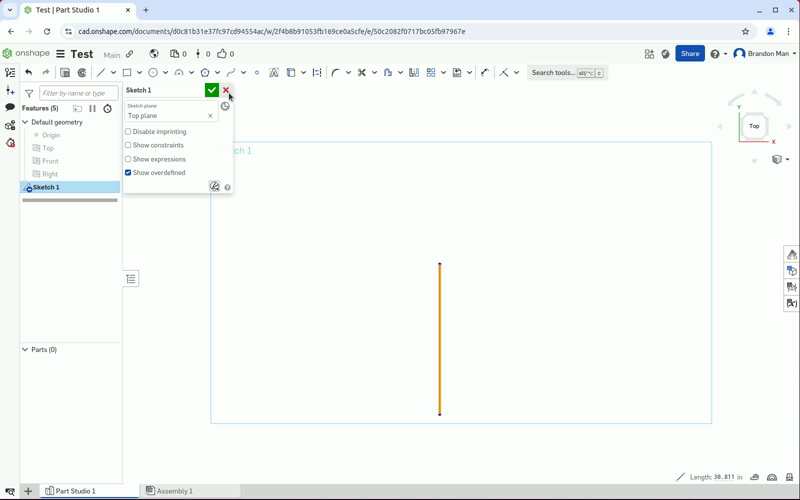
key(shift+h)
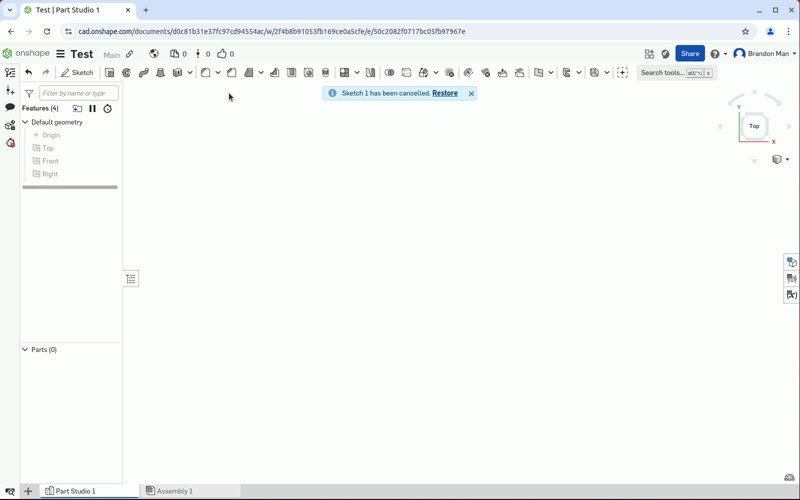
mouse_move(73, 352)
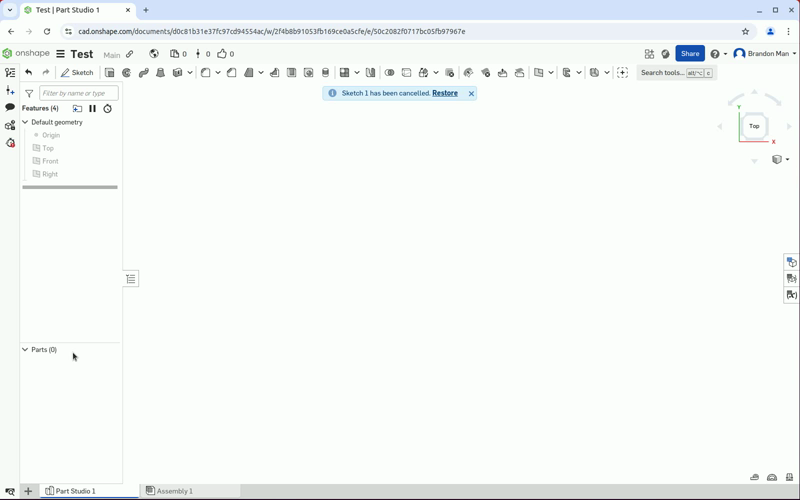
key(y)
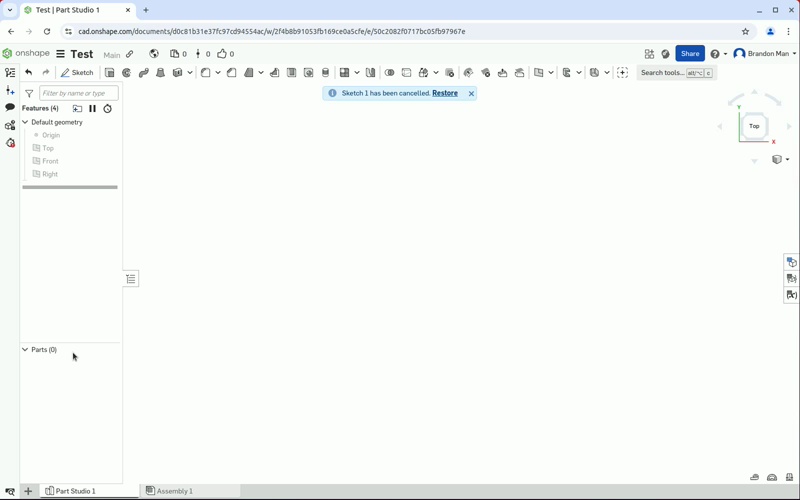
key(shift+p)
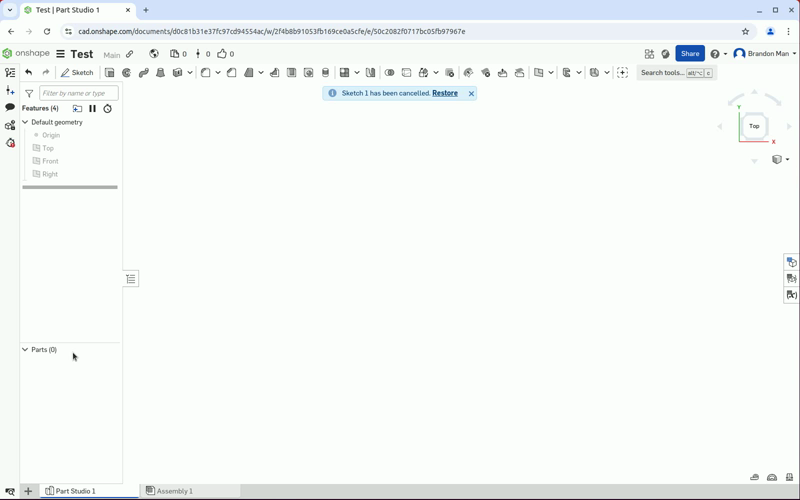
key(space)
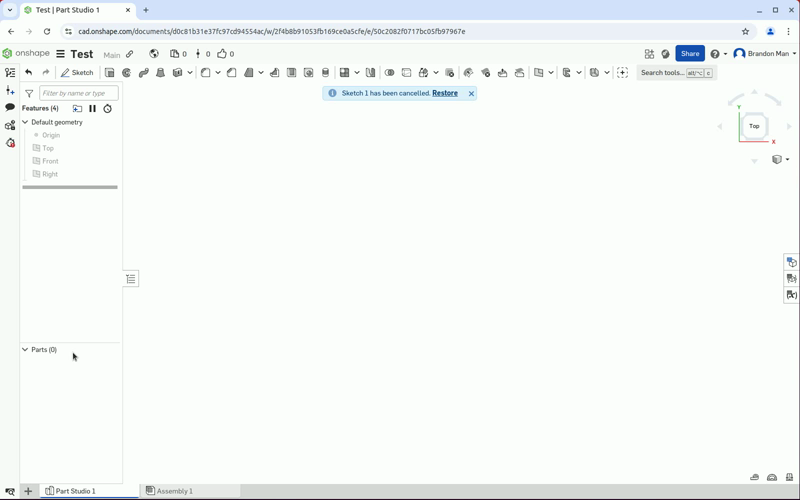
key_down(shift)
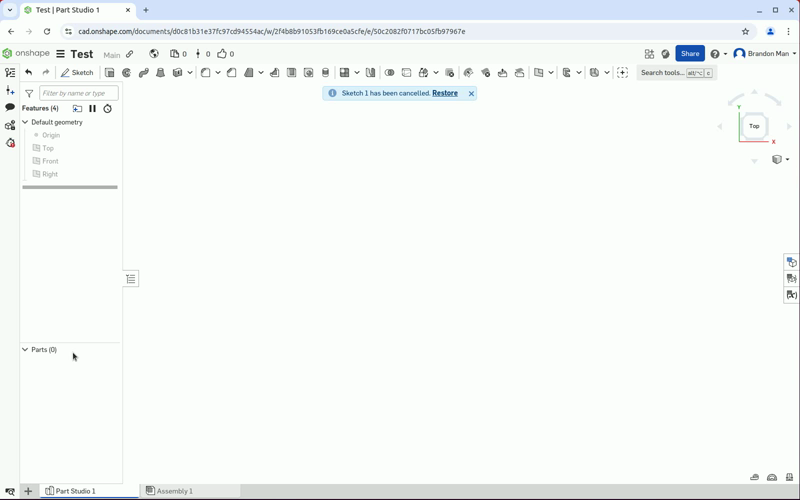
key(up)
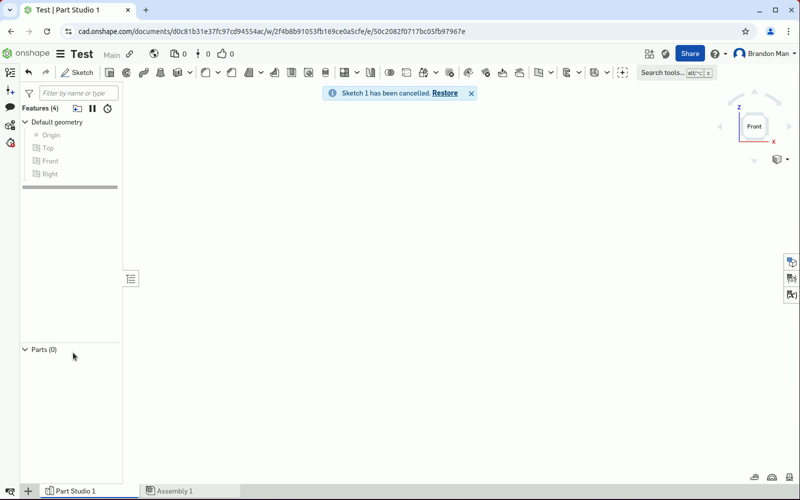
key_up(shift)
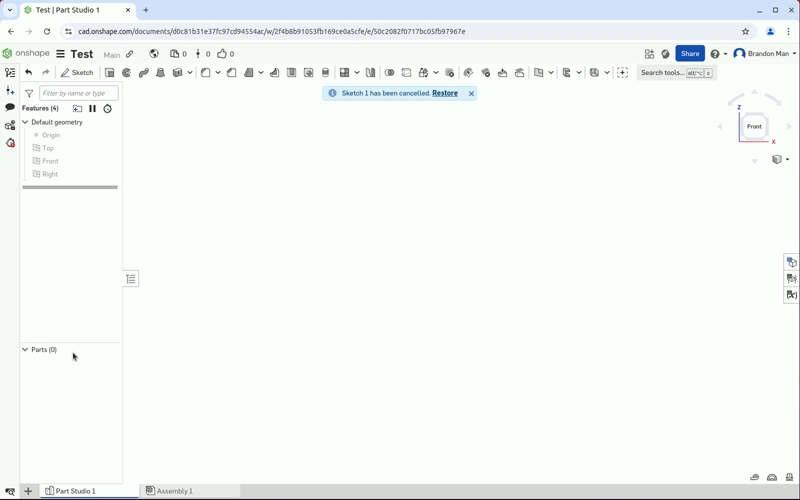
mouse_move(73, 352)
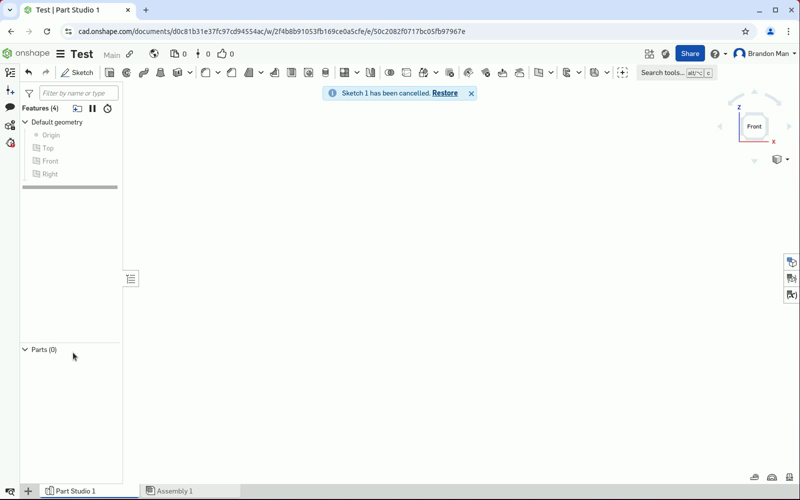
key(shift+y)
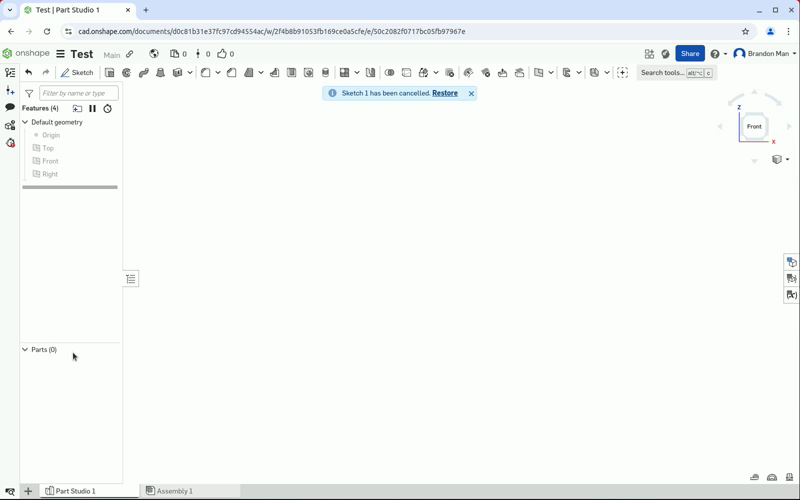
key(shift+s)
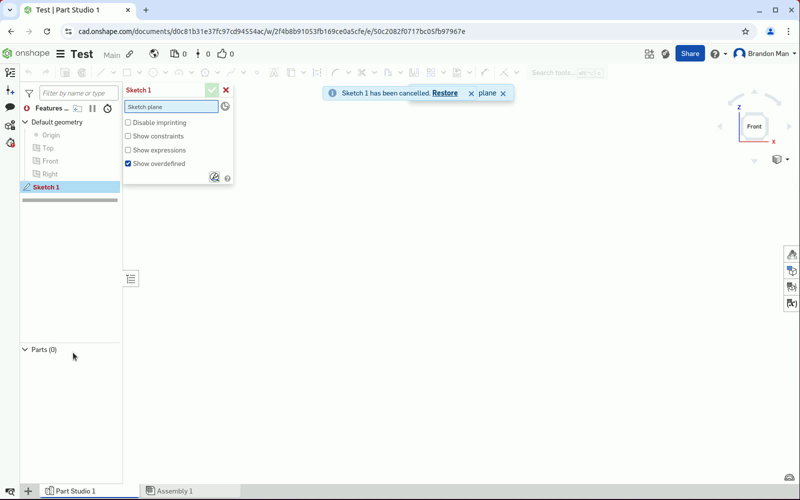
mouse_move(73, 163)
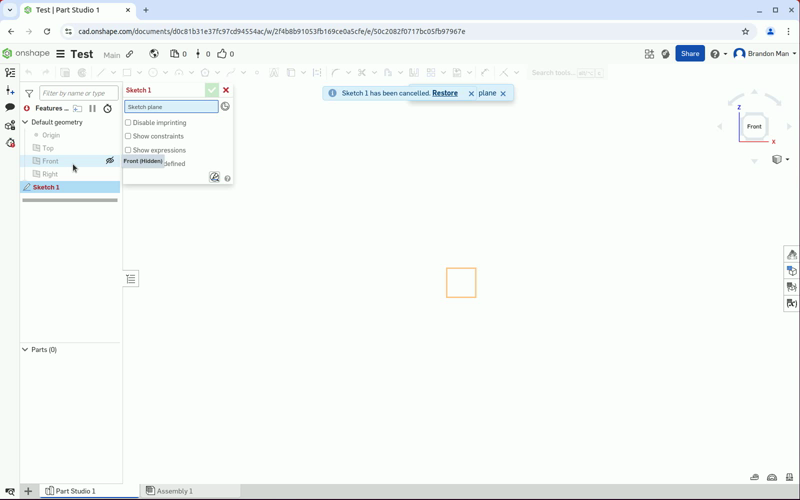
click(73, 163)
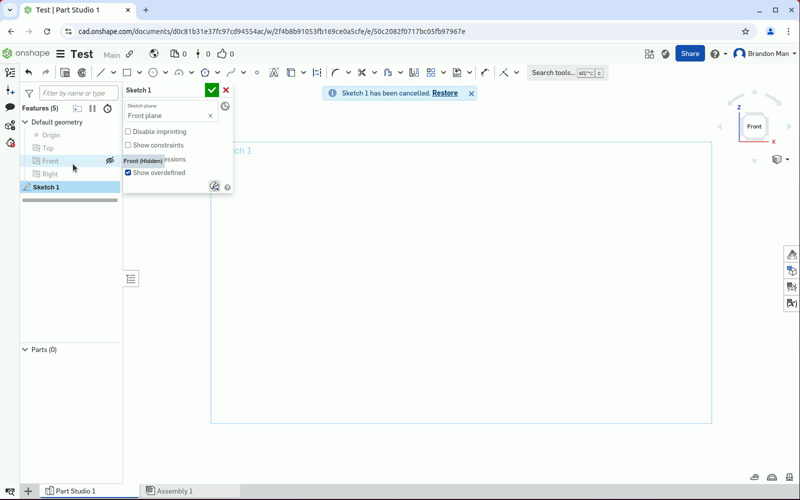
mouse_move(73, 352)
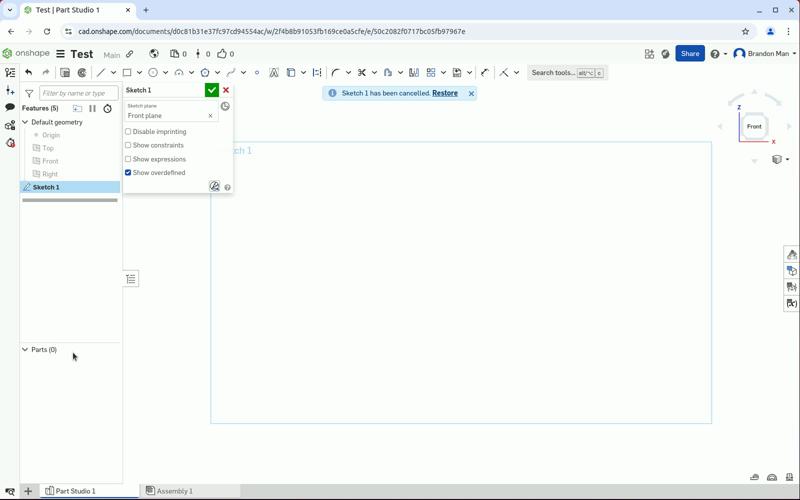
key(y)
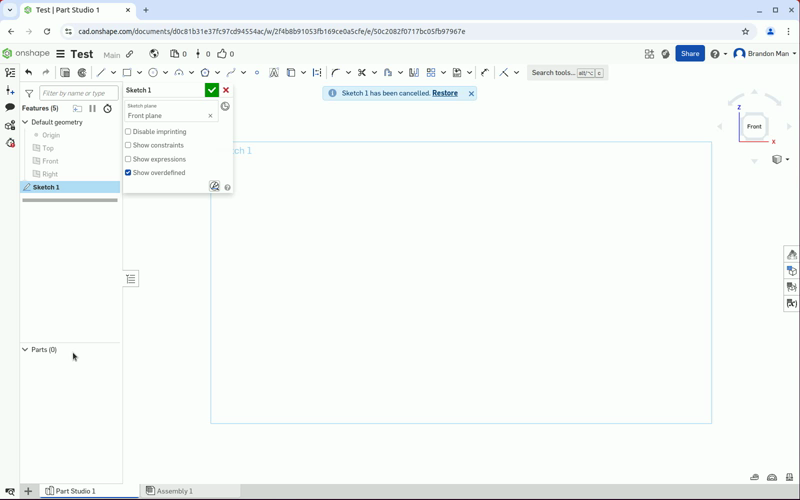
key(c)
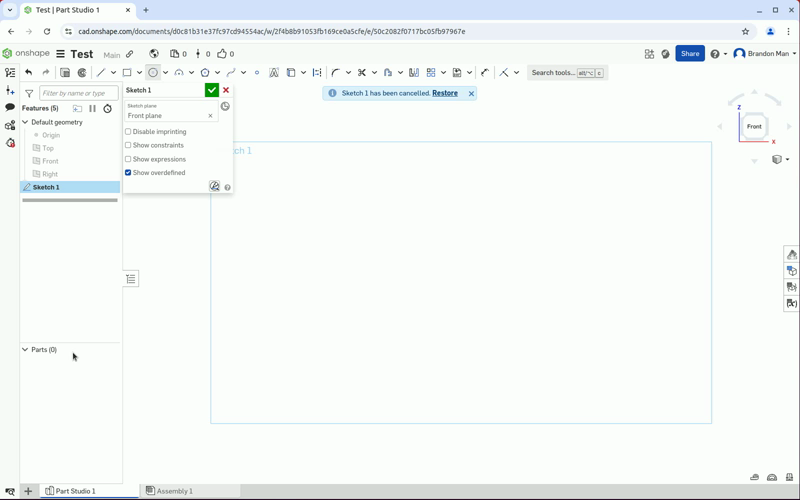
key_down(shift)
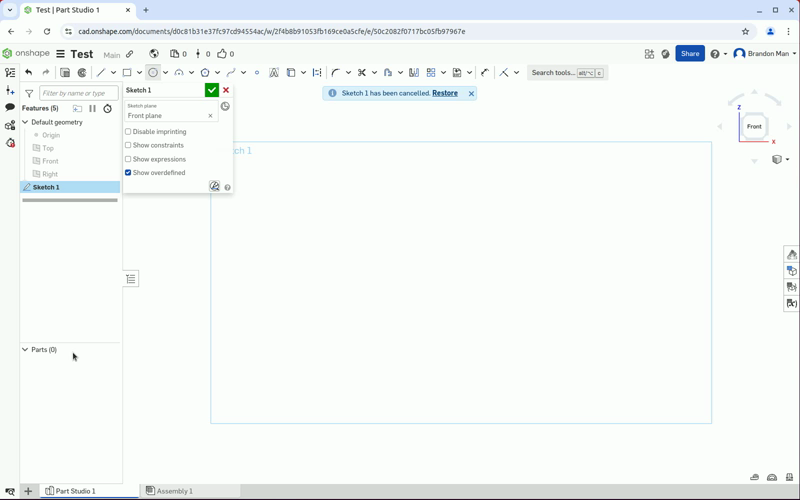
mouse_move(461, 282)
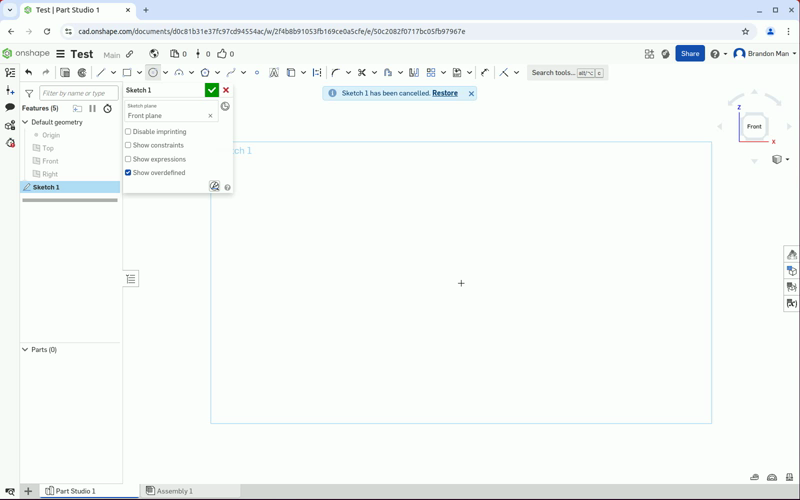
click(461, 282)
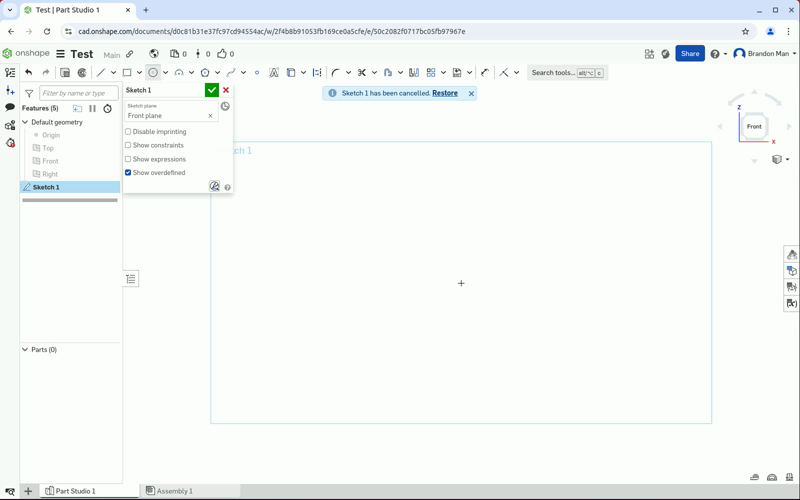
key_up(shift)
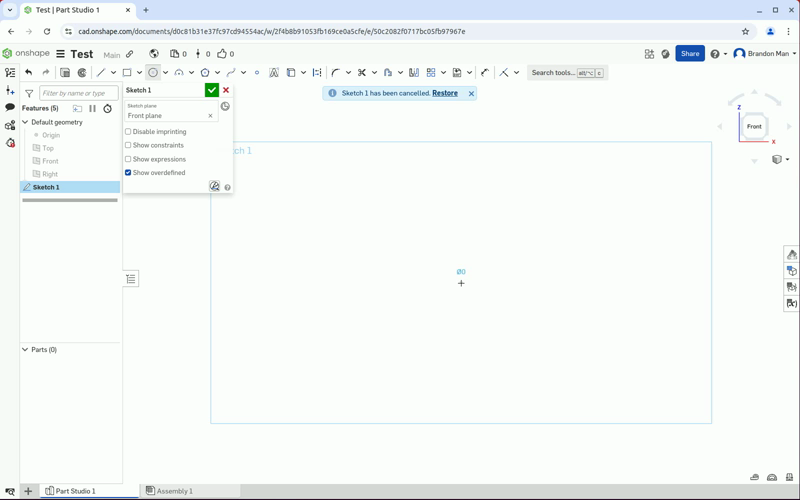
mouse_move(546, 282)
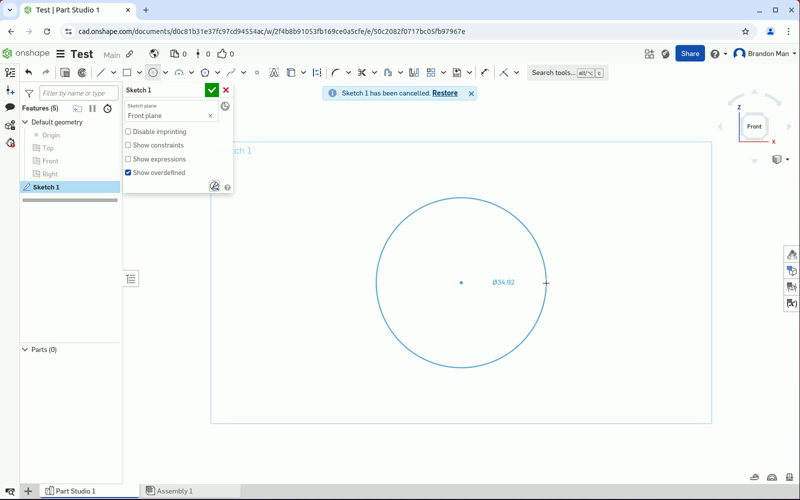
click(546, 282)
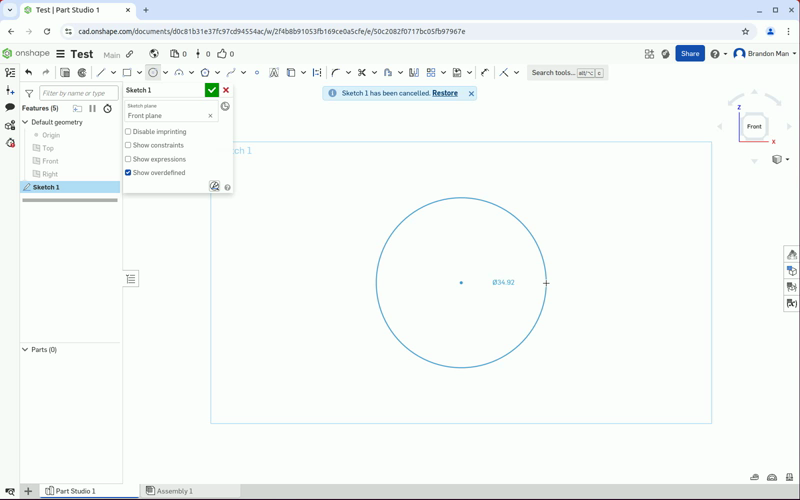
key(esc)
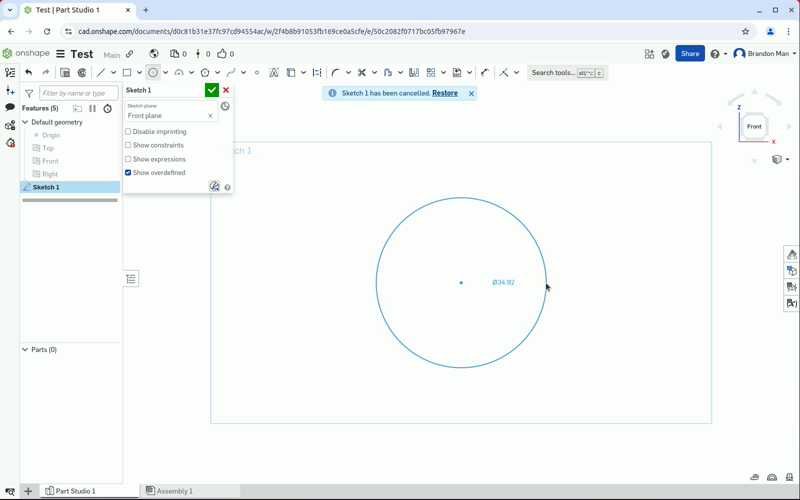
mouse_move(412, 273)
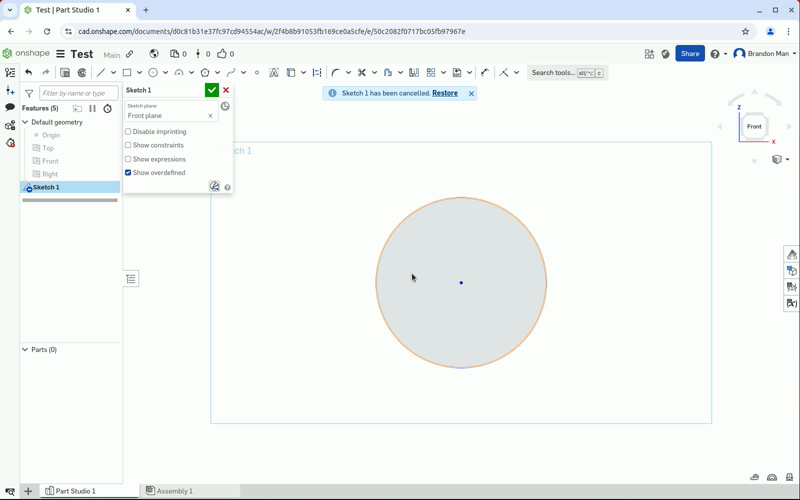
click(412, 273)
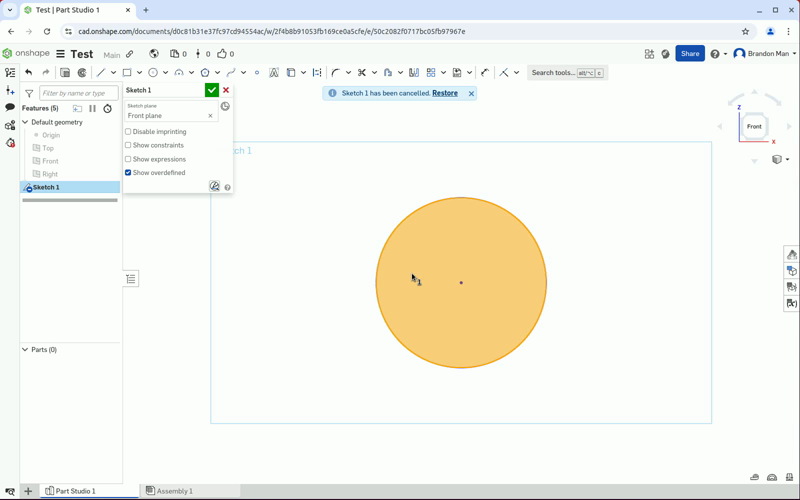
mouse_move(73, 352)
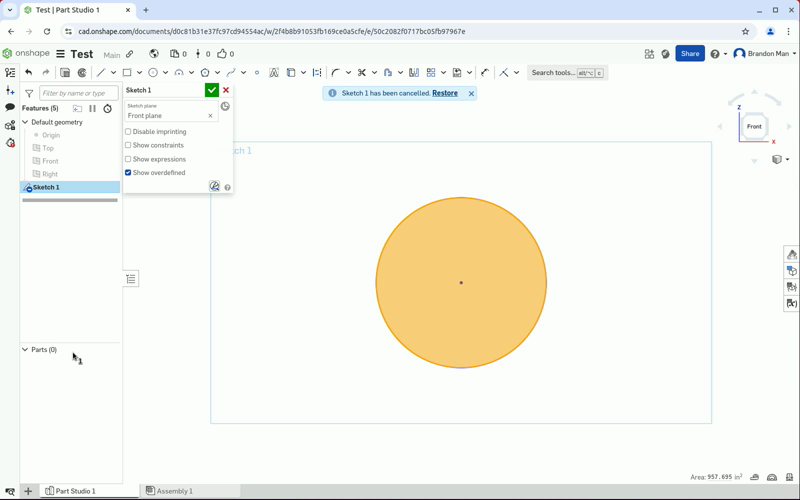
key(shift+y)
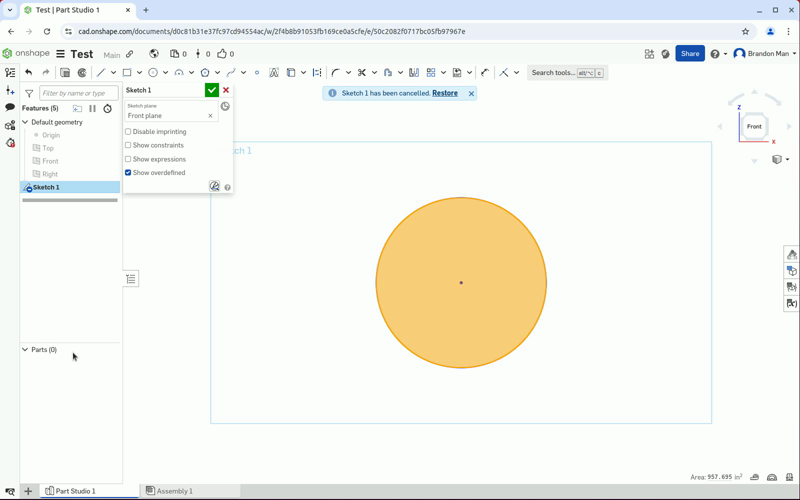
key(shift+e)
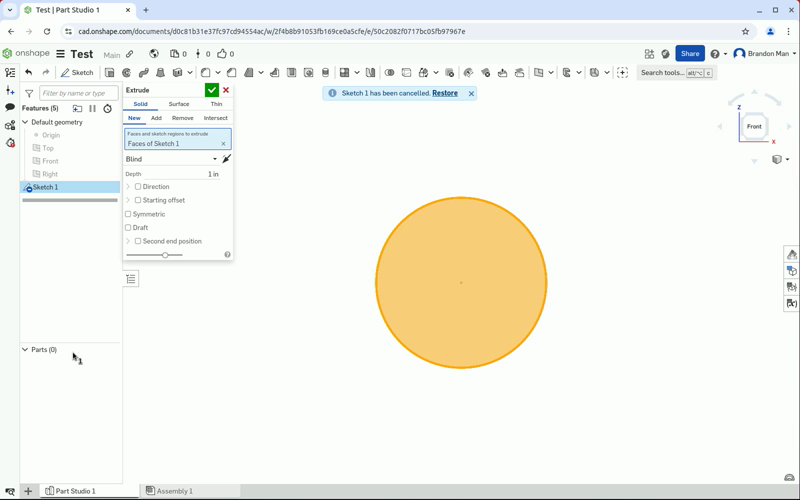
mouse_move(143, 106)
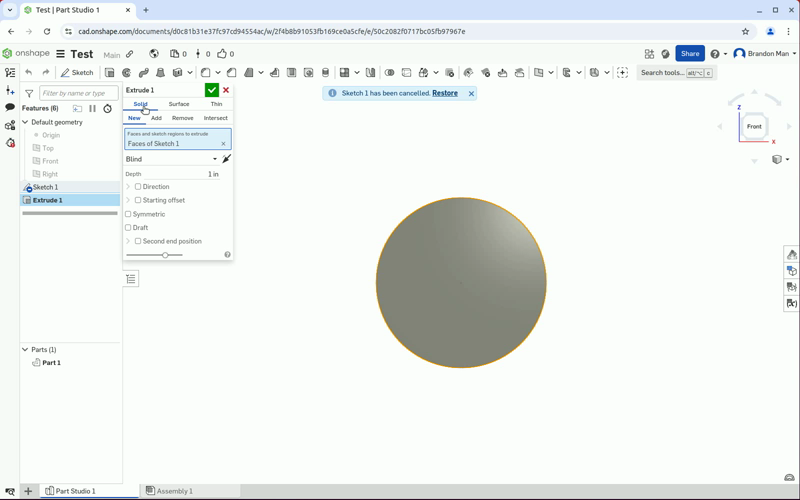
click(143, 106)
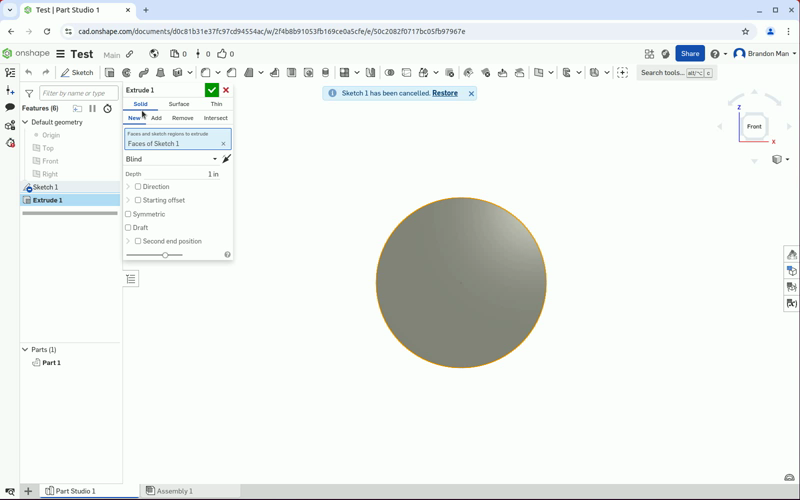
mouse_move(137, 120)
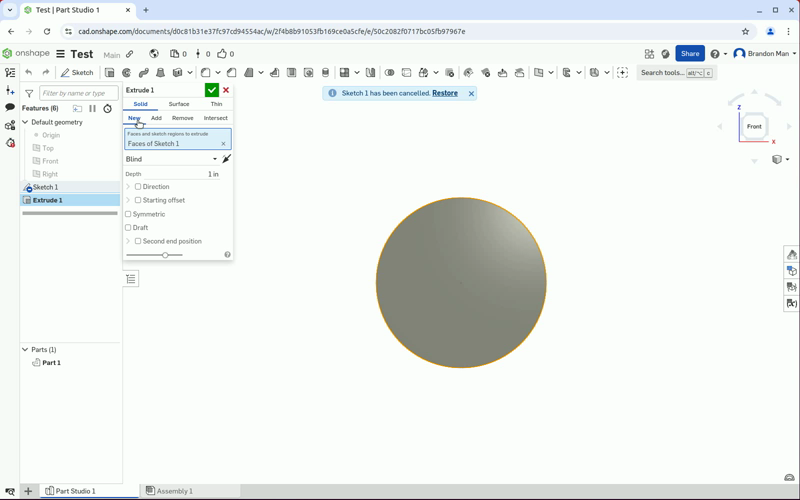
click(137, 120)
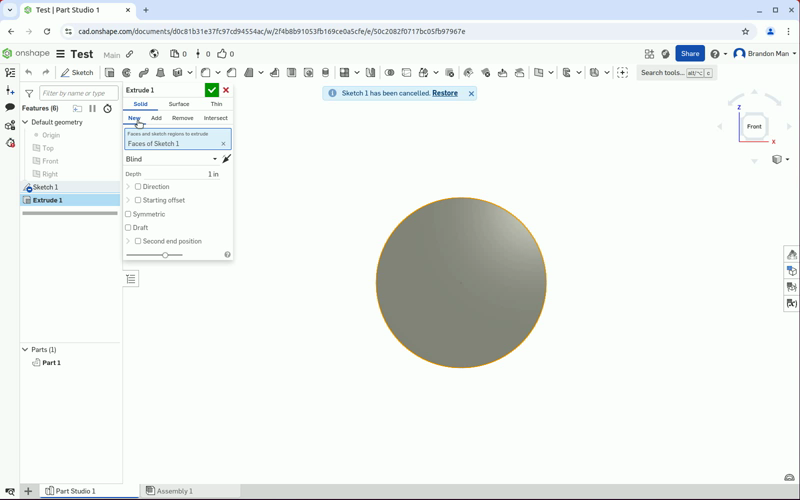
key(tab, 4)
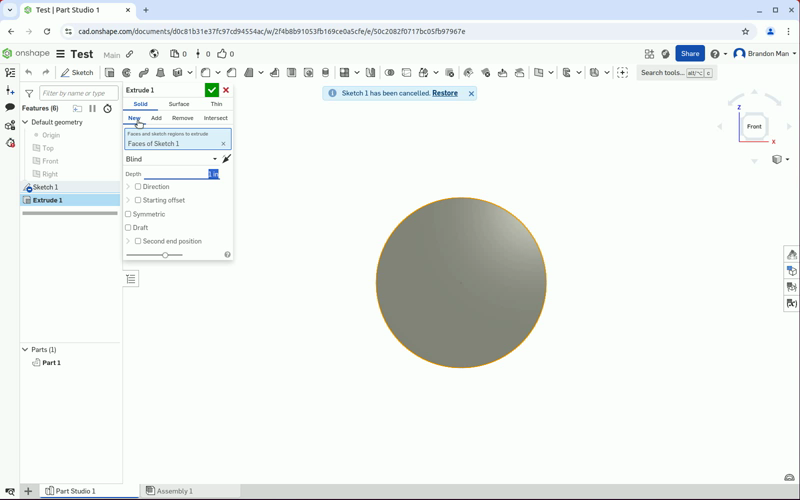
text(7.943)
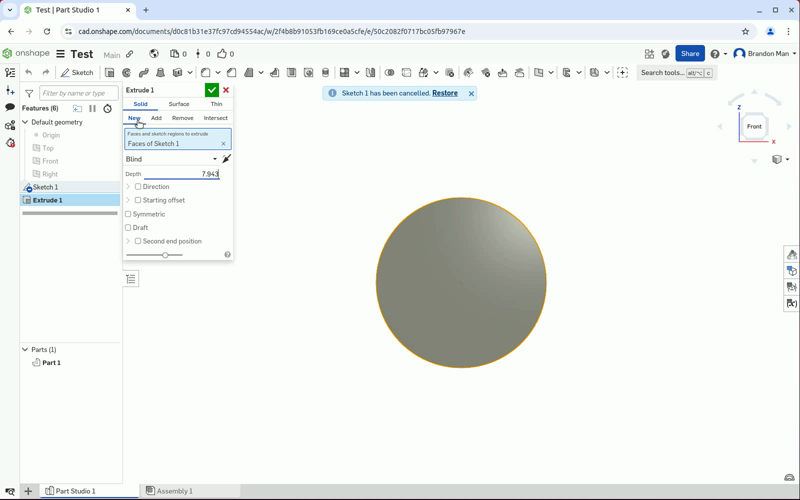
key(enter)
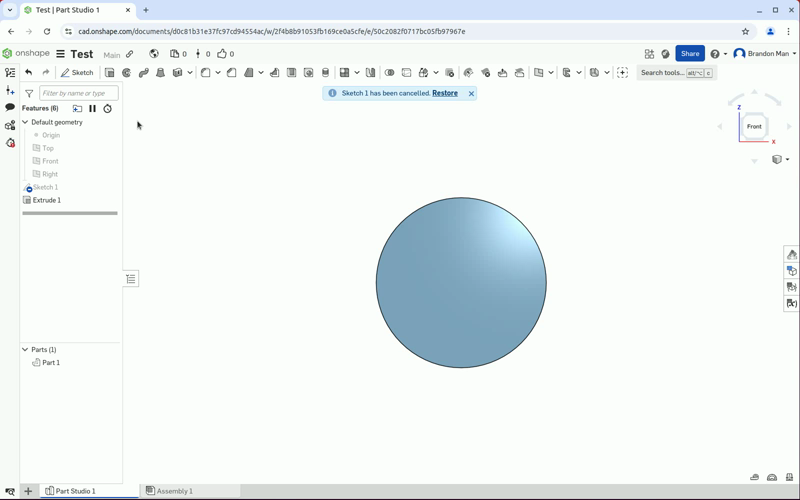
key(shift+h)
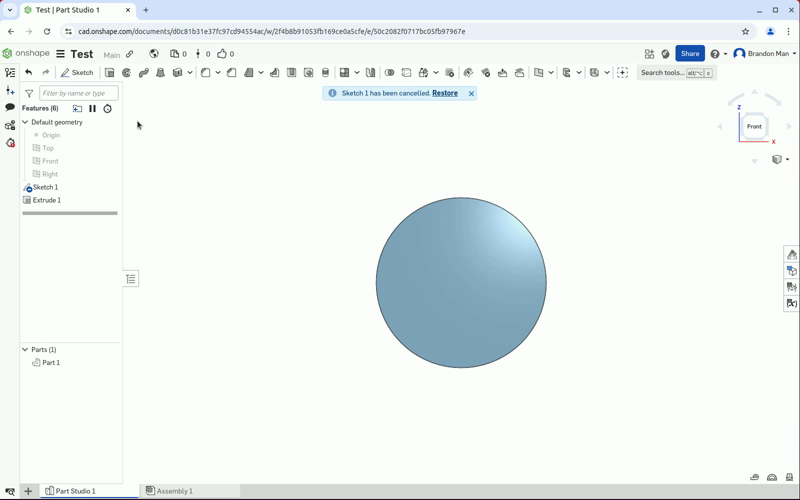
key(shift+h)
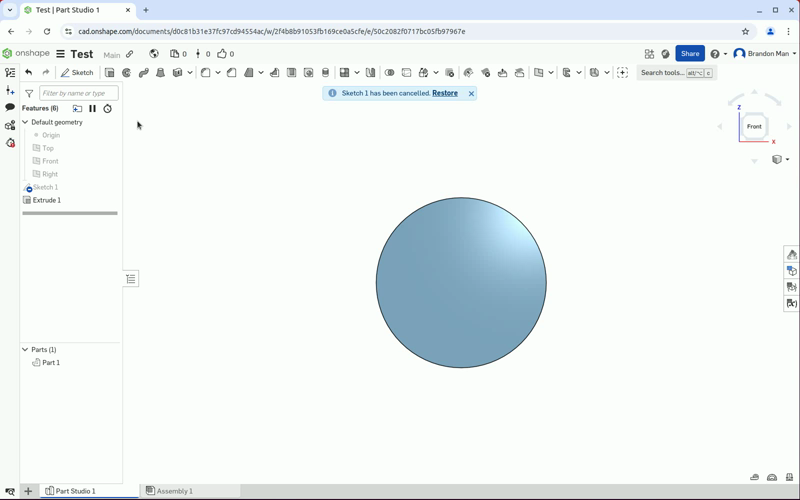
mouse_move(73, 189)
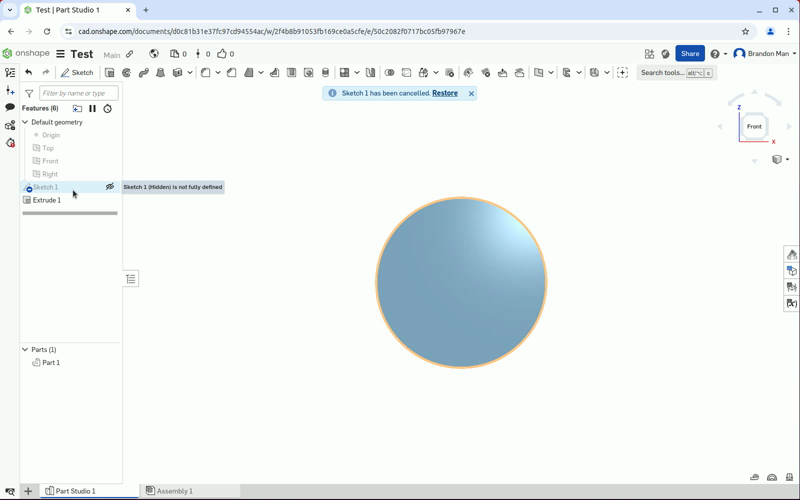
click(73, 189)
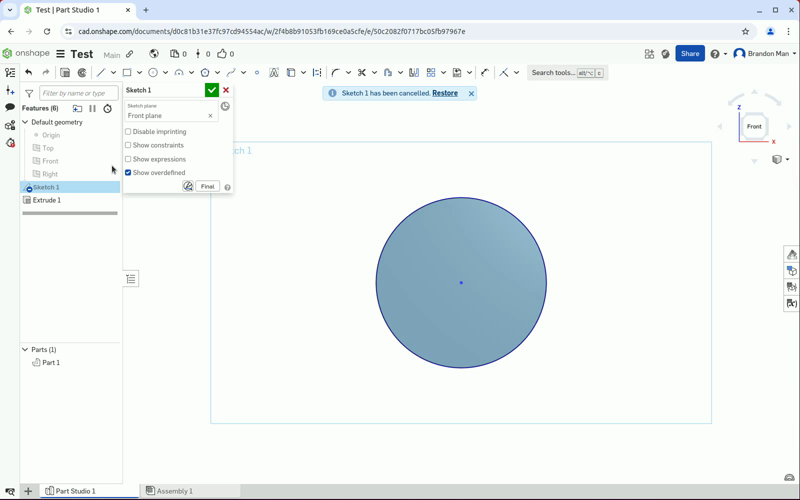
mouse_move(229, 92)
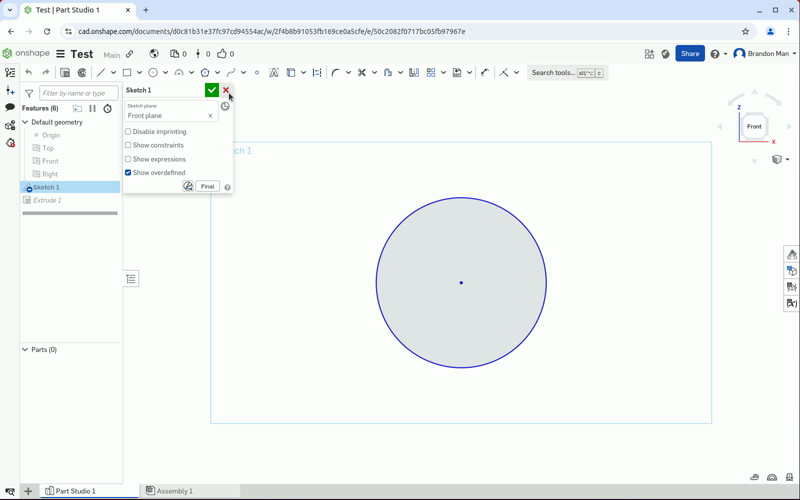
click(229, 92)
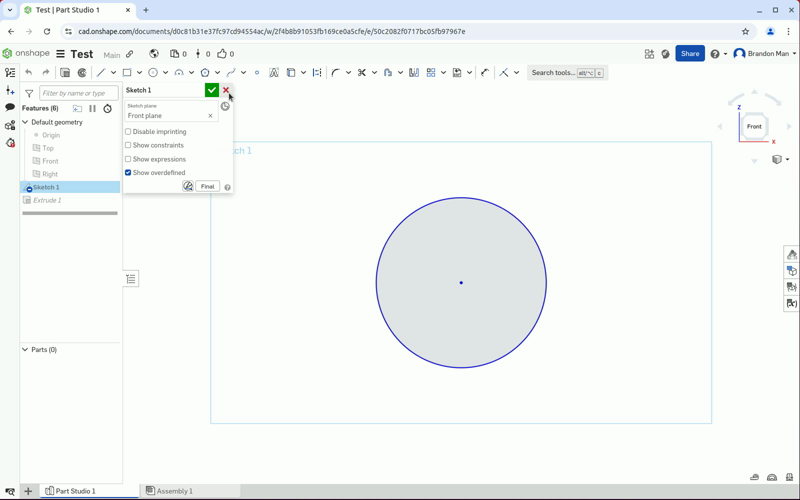
key(shift+s)
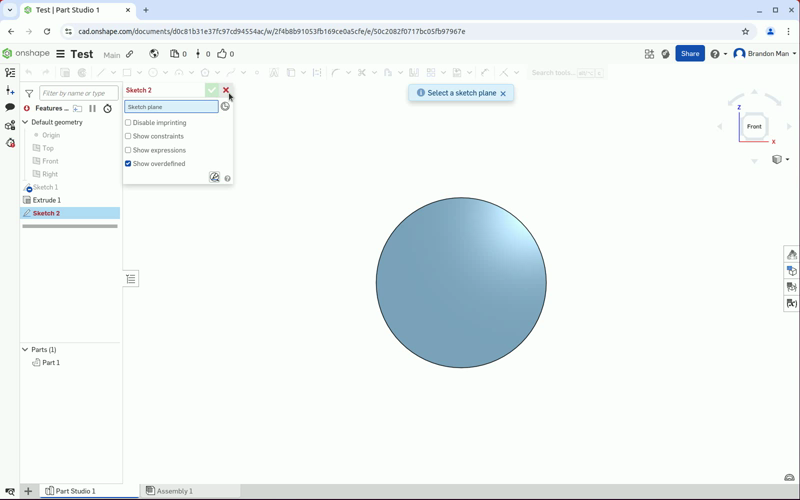
mouse_move(73, 163)
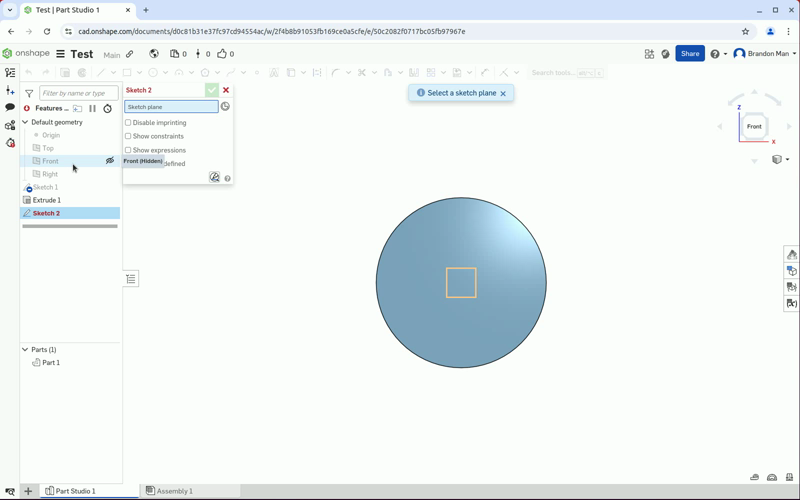
click(73, 163)
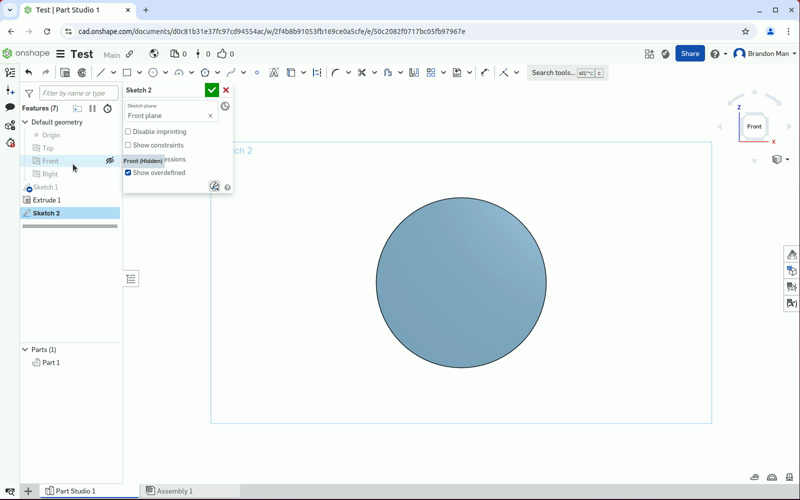
mouse_move(73, 352)
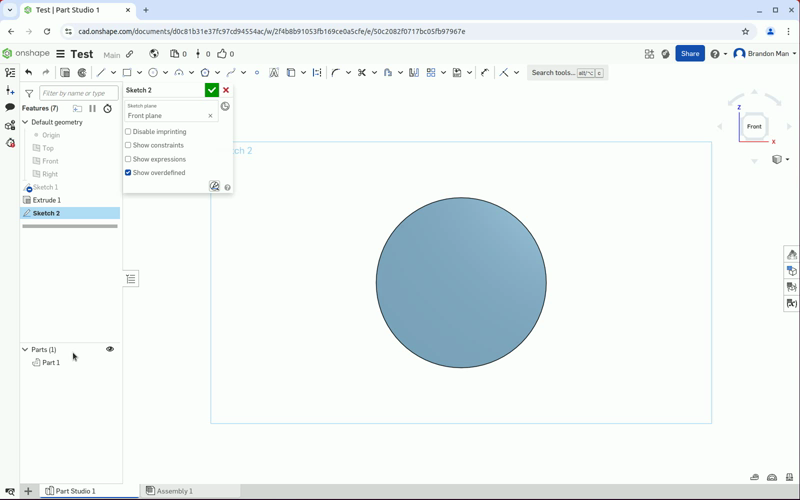
key(y)
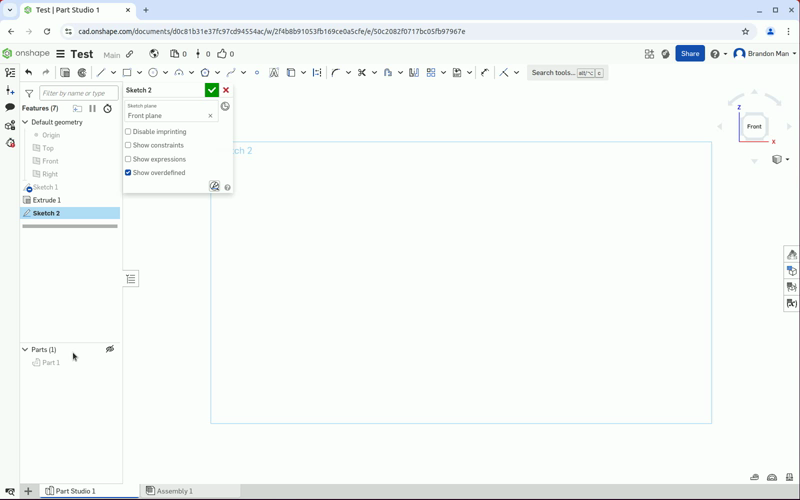
key(c)
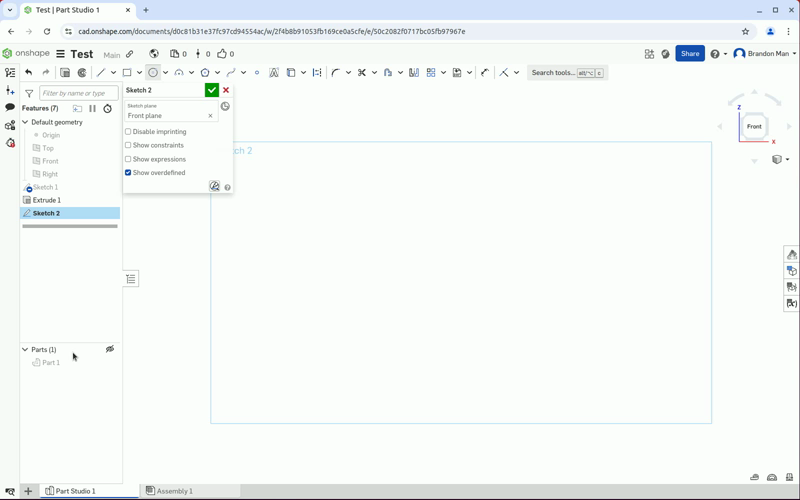
key_down(shift)
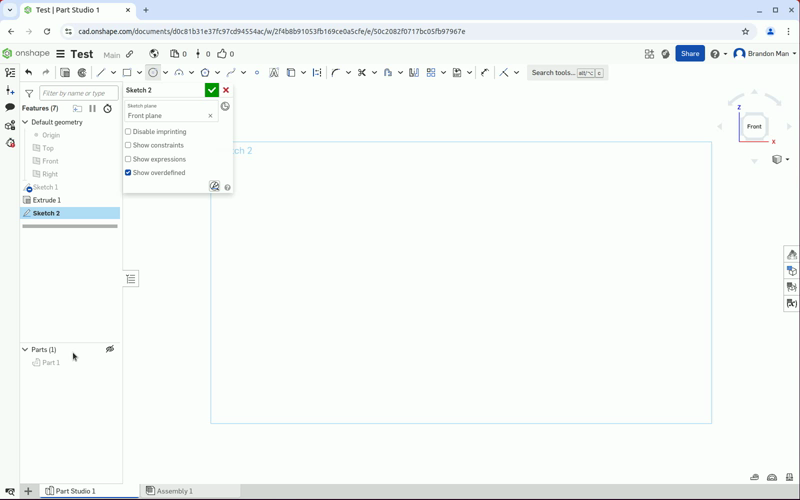
mouse_move(462, 281)
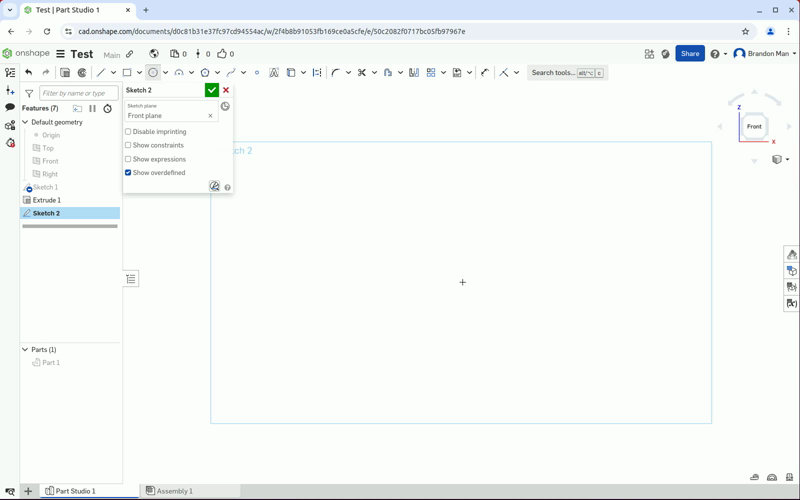
click(462, 281)
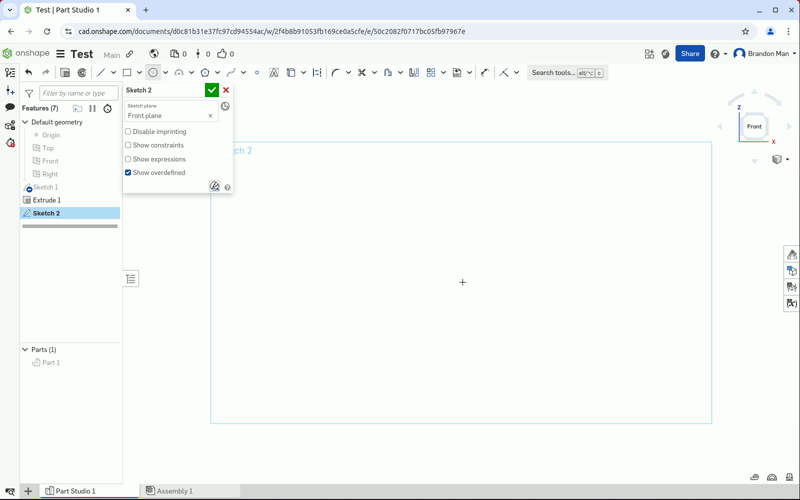
key_up(shift)
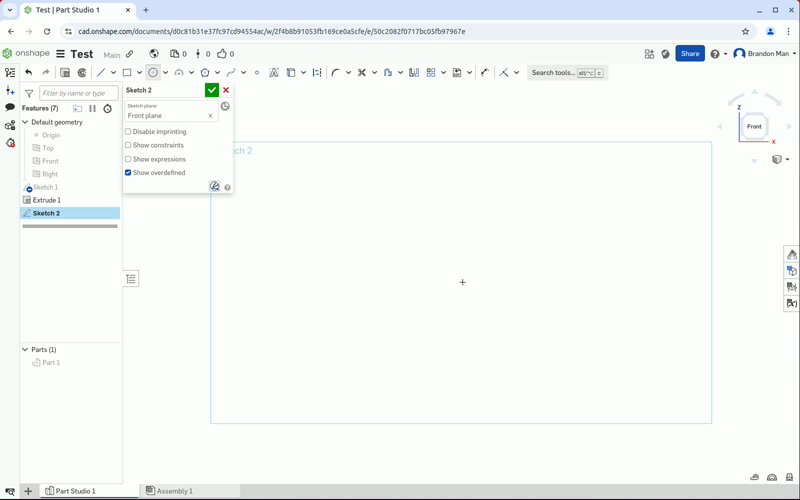
mouse_move(574, 281)
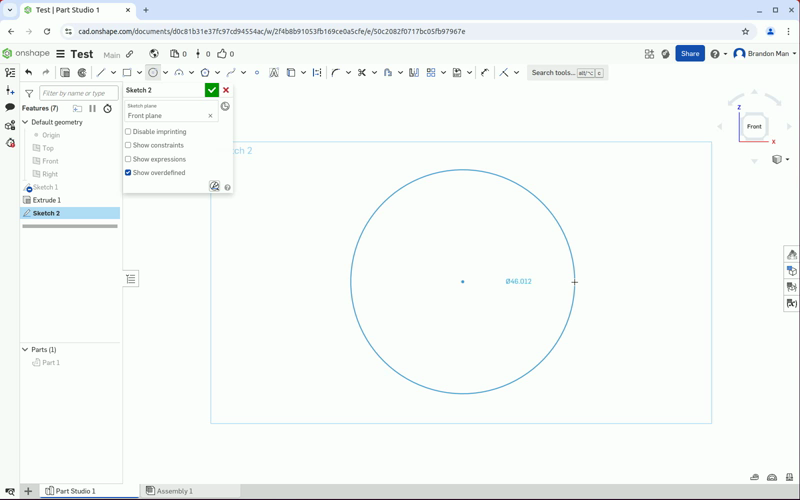
click(574, 281)
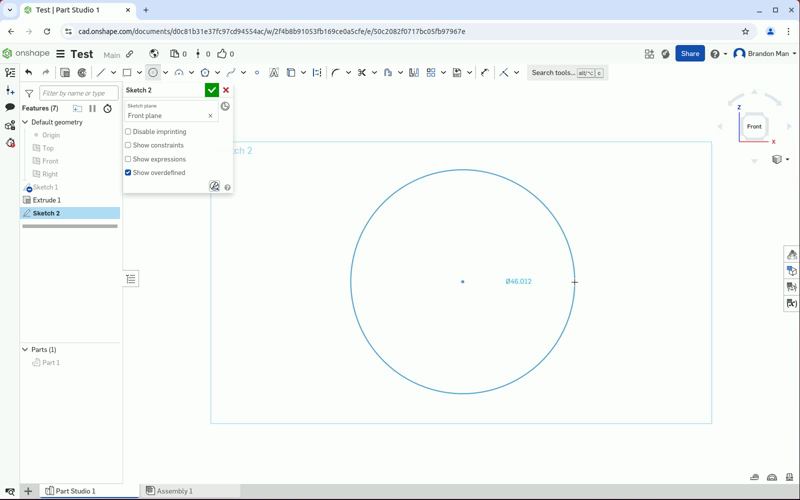
key(esc)
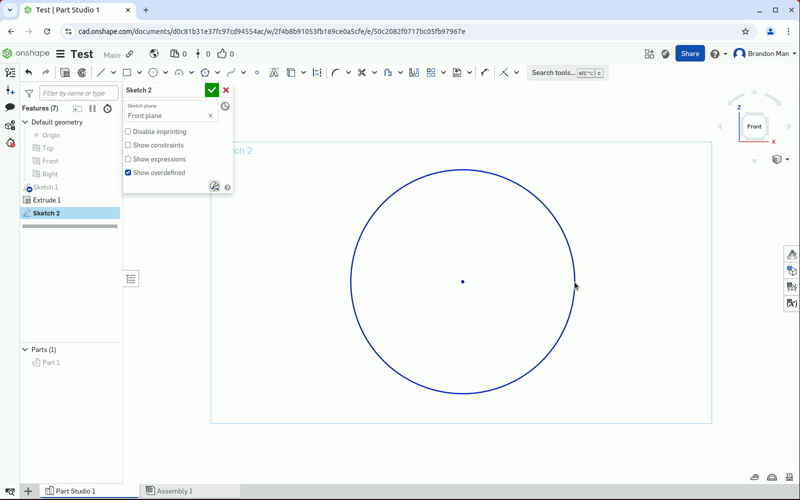
key(c)
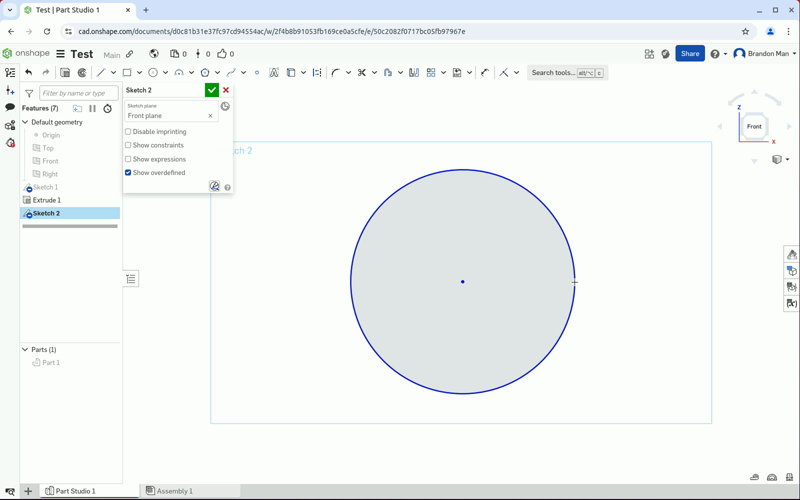
key_down(shift)
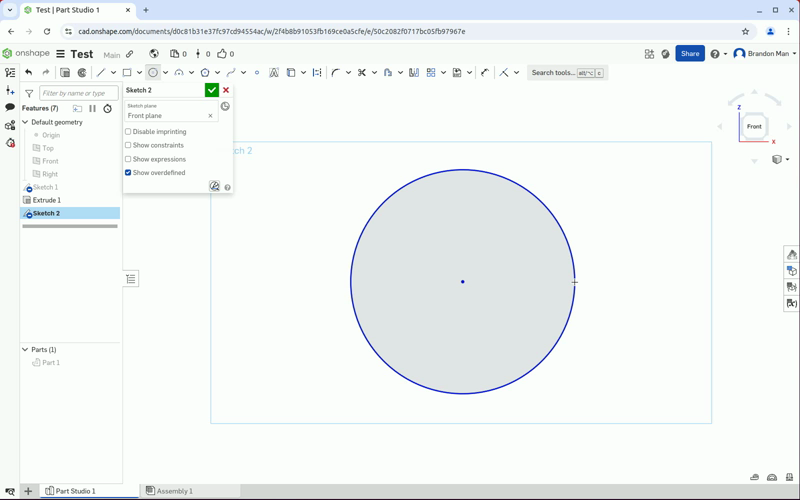
mouse_move(460, 284)
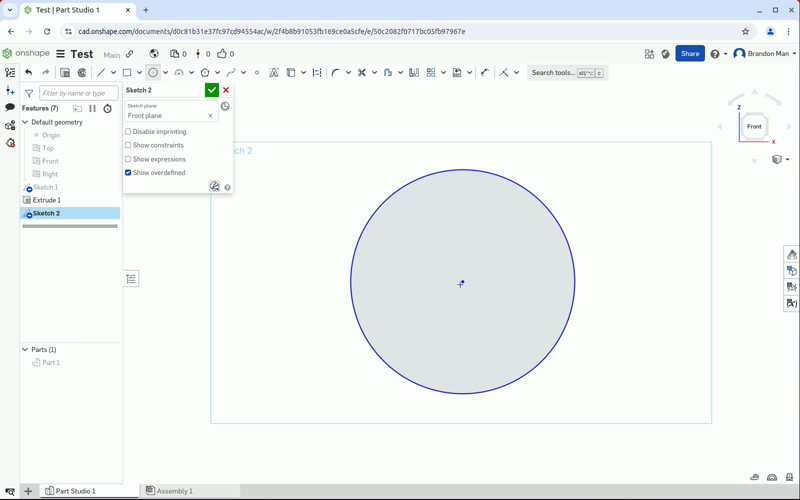
scroll(6)
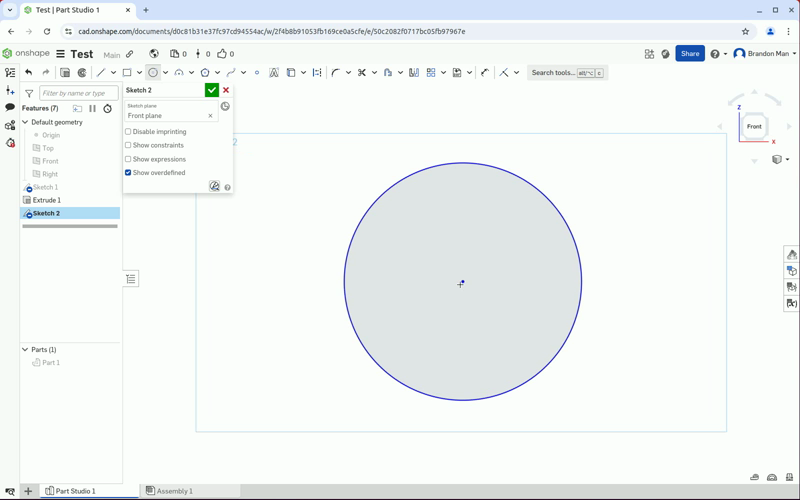
scroll(6)
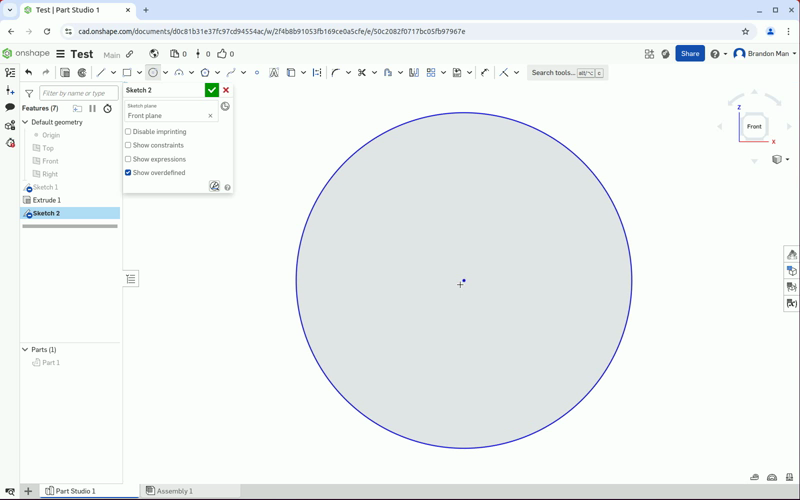
scroll(6)
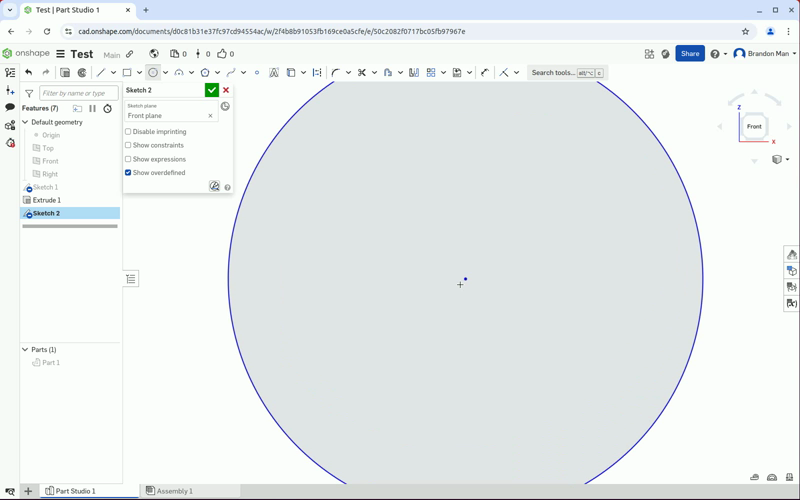
scroll(6)
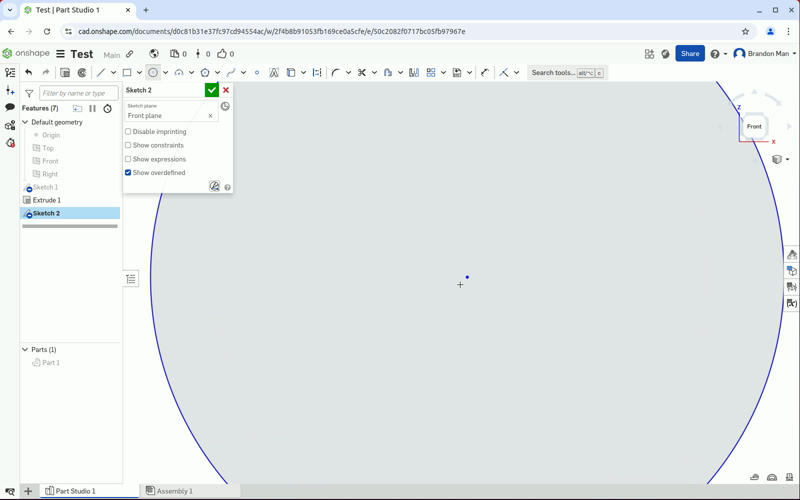
scroll(6)
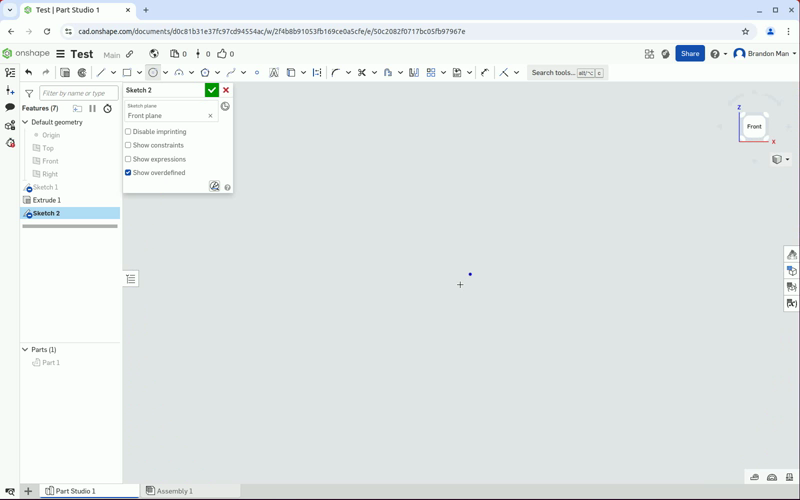
scroll(6)
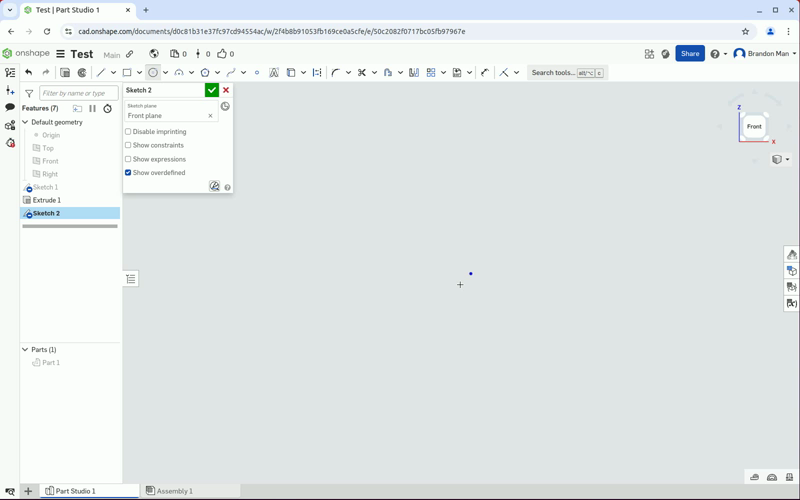
scroll(6)
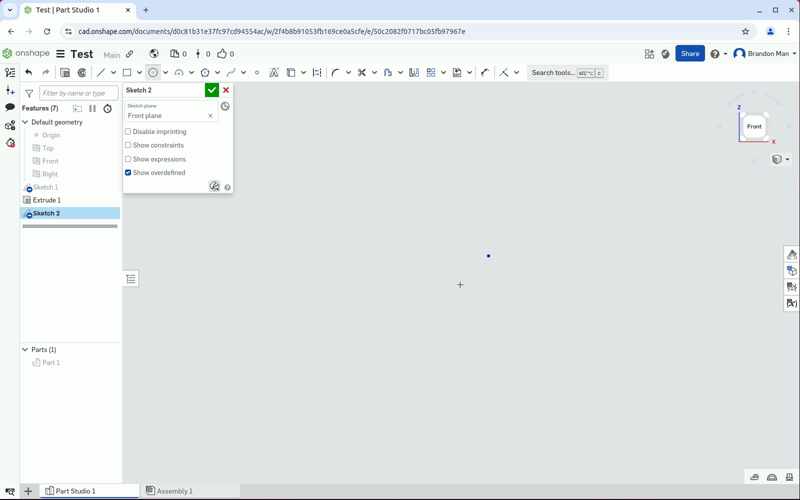
click(460, 284)
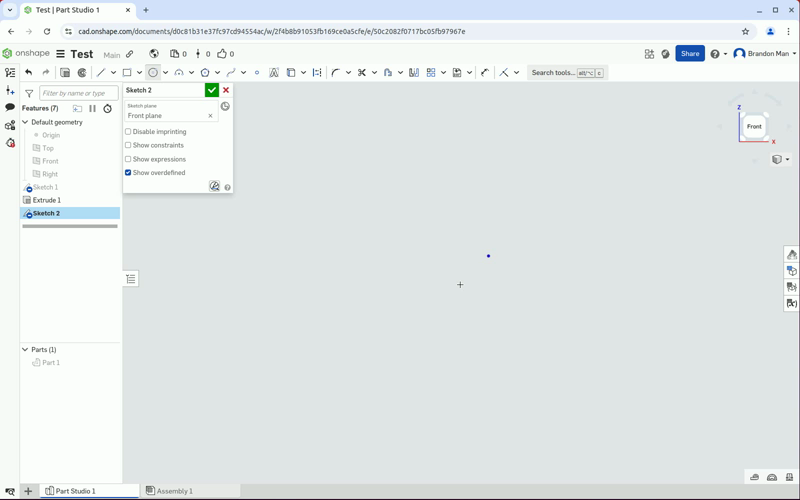
scroll(-6)
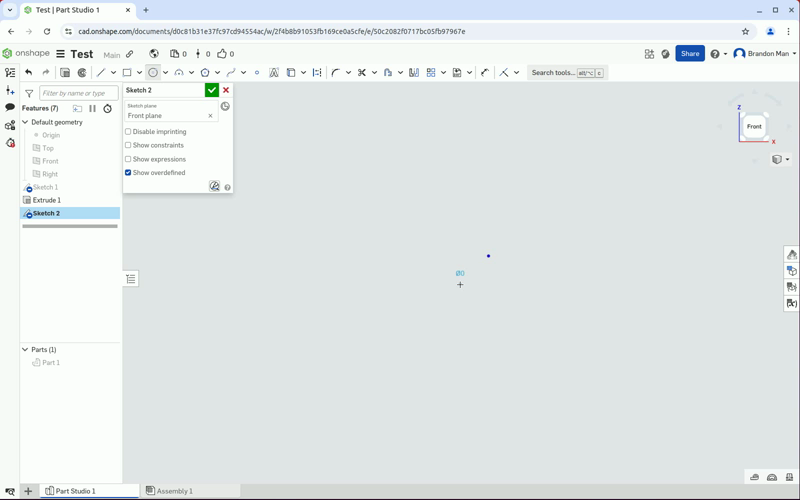
scroll(-6)
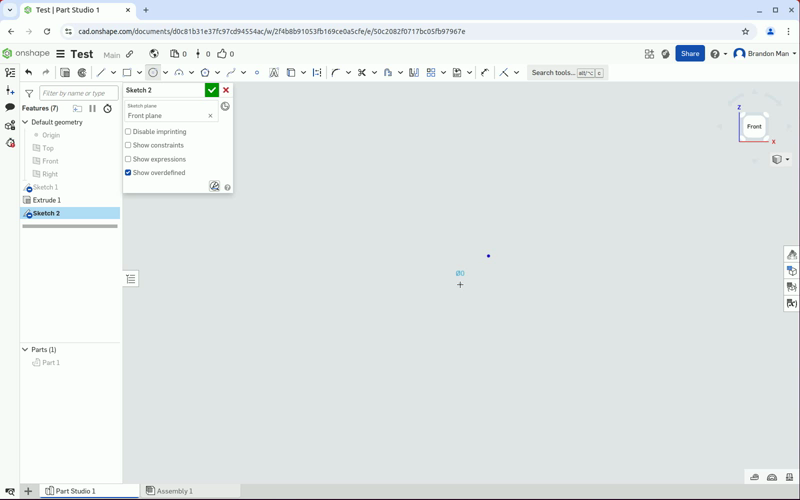
scroll(-6)
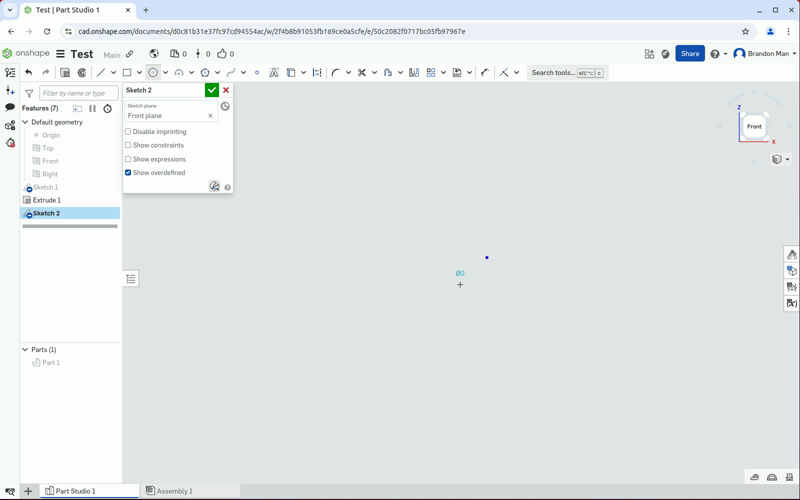
scroll(-6)
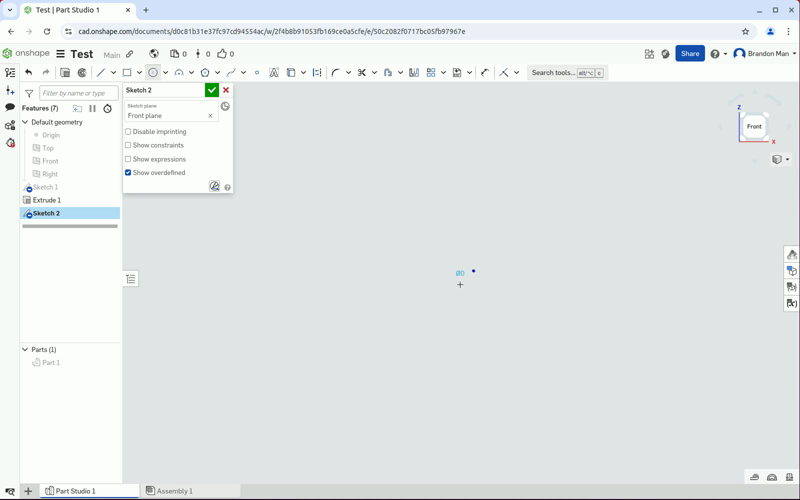
scroll(-6)
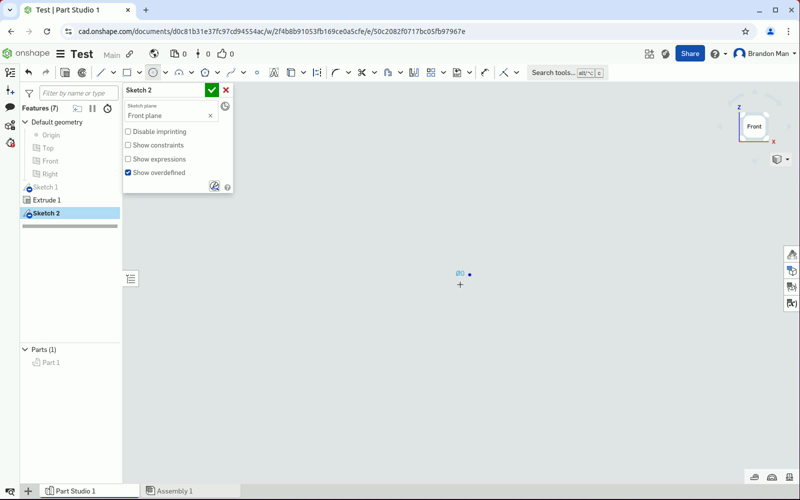
scroll(-6)
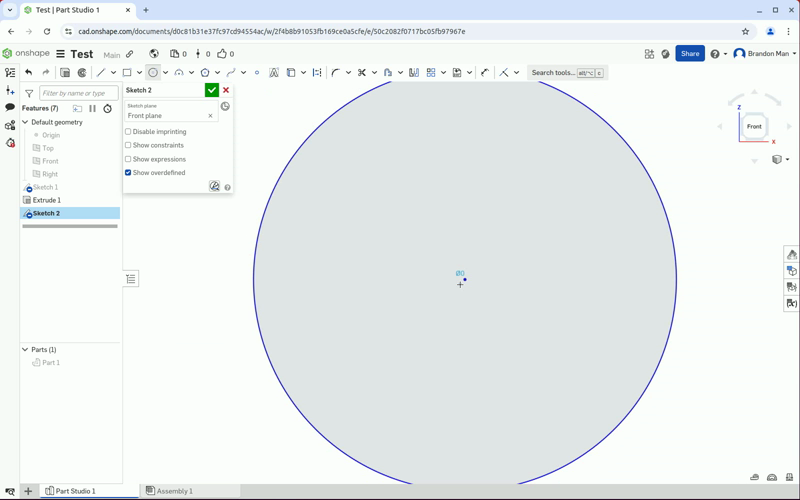
scroll(-6)
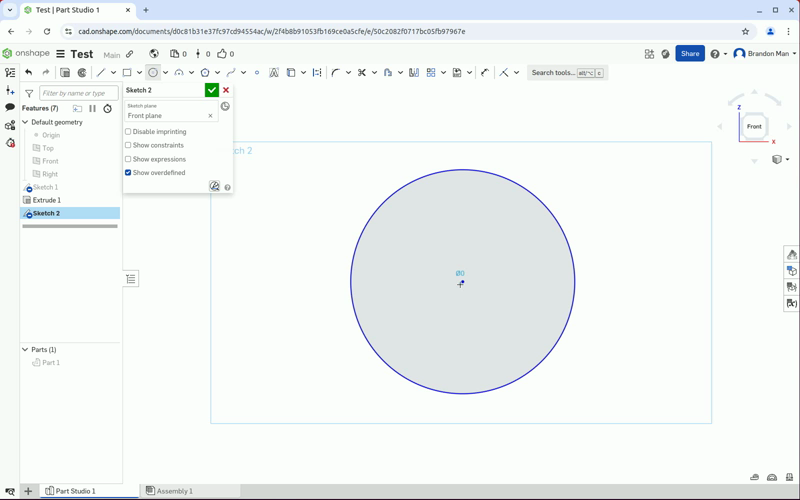
key_up(shift)
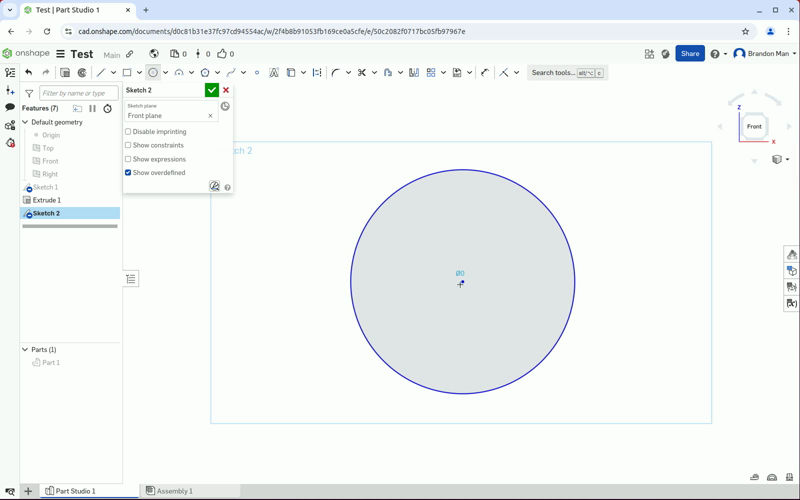
mouse_move(544, 284)
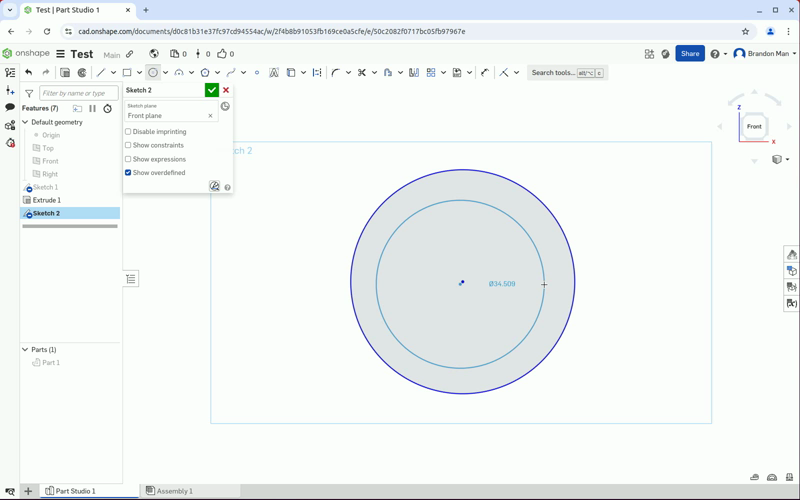
click(544, 284)
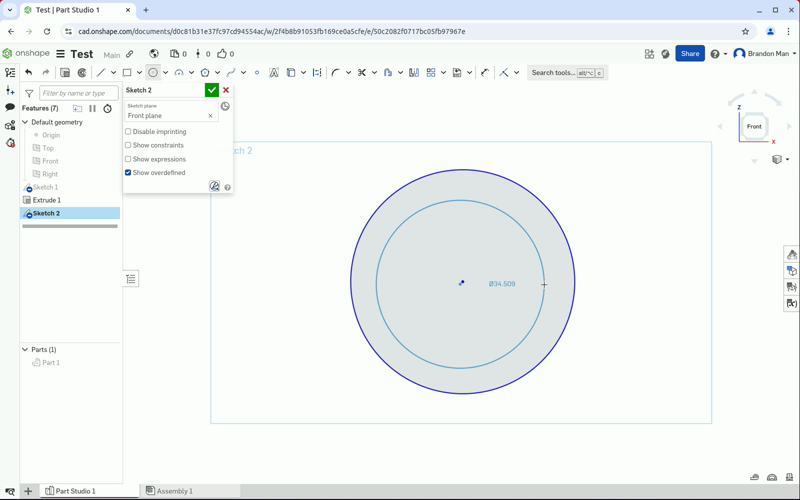
key(esc)
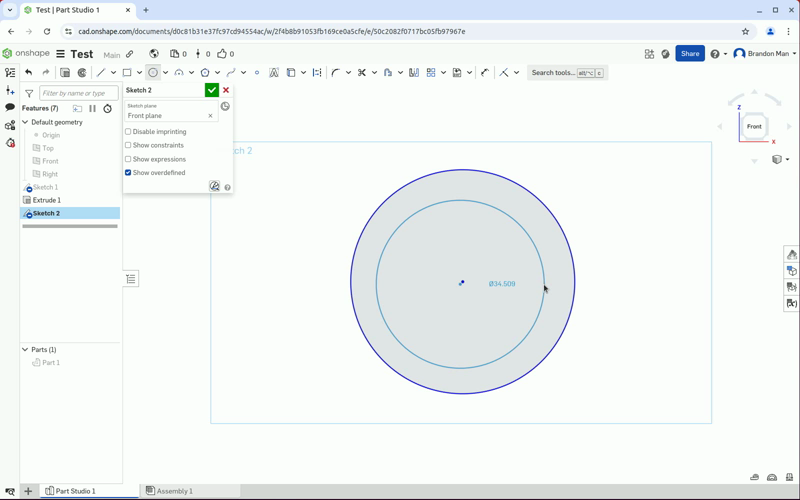
mouse_move(533, 221)
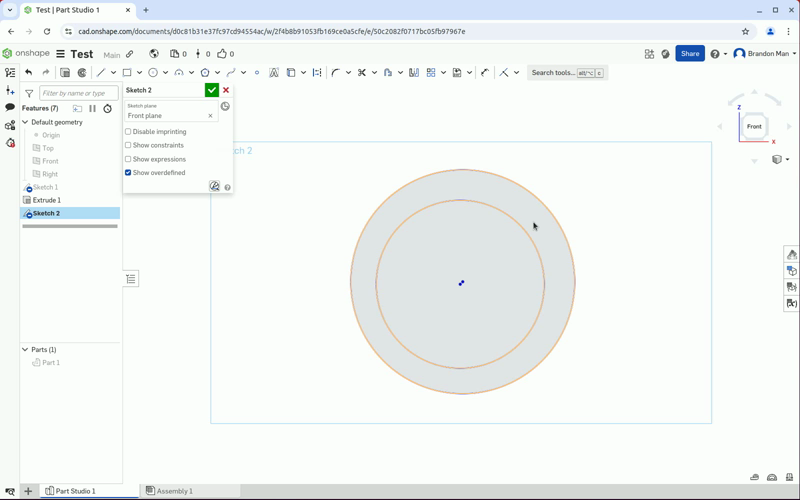
click(533, 221)
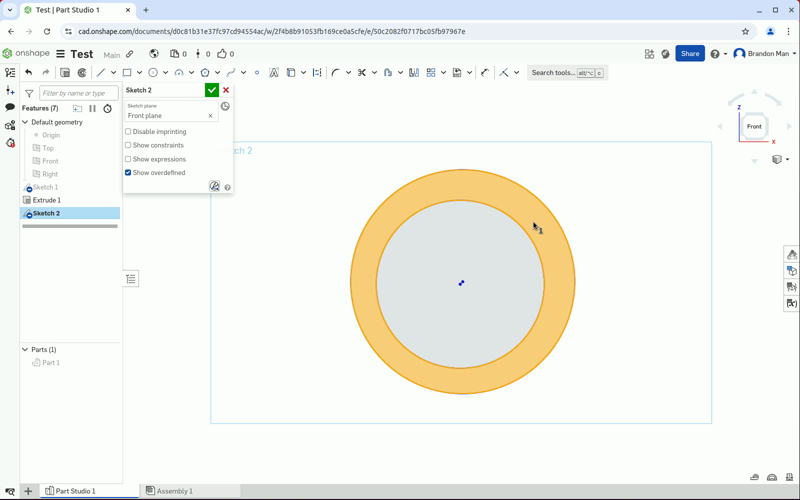
mouse_move(73, 352)
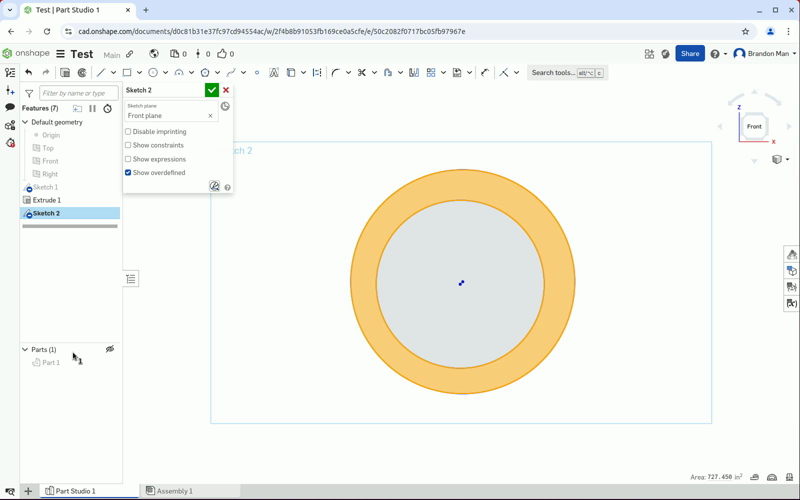
key(shift+y)
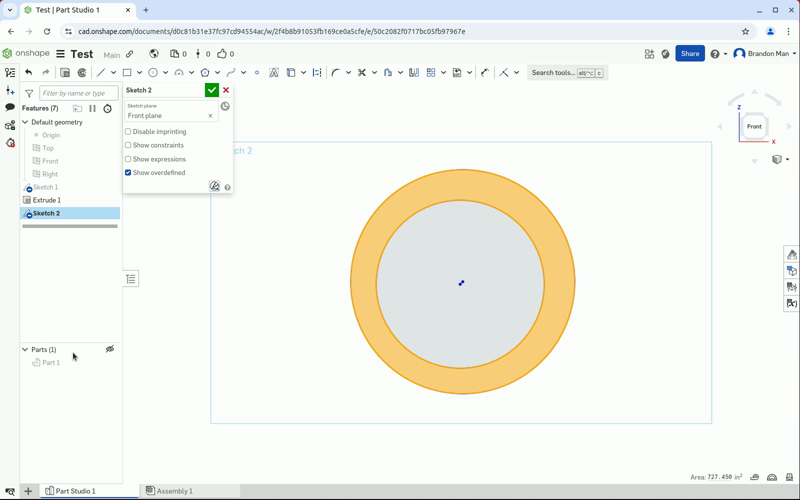
key(shift+e)
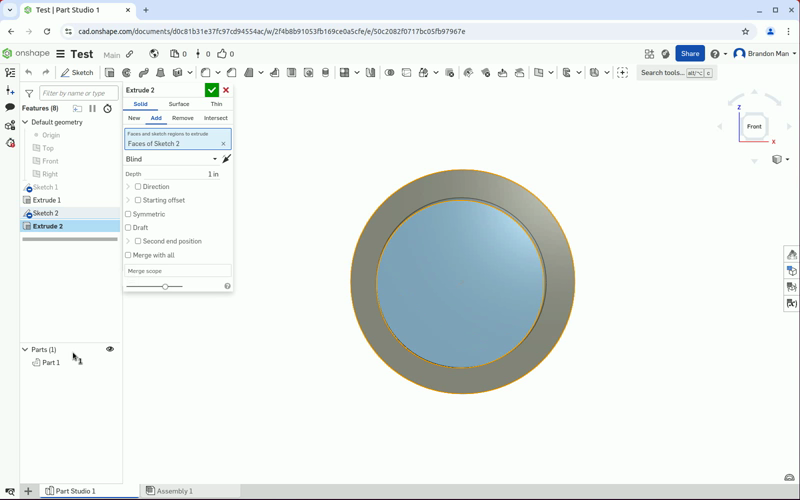
mouse_move(143, 106)
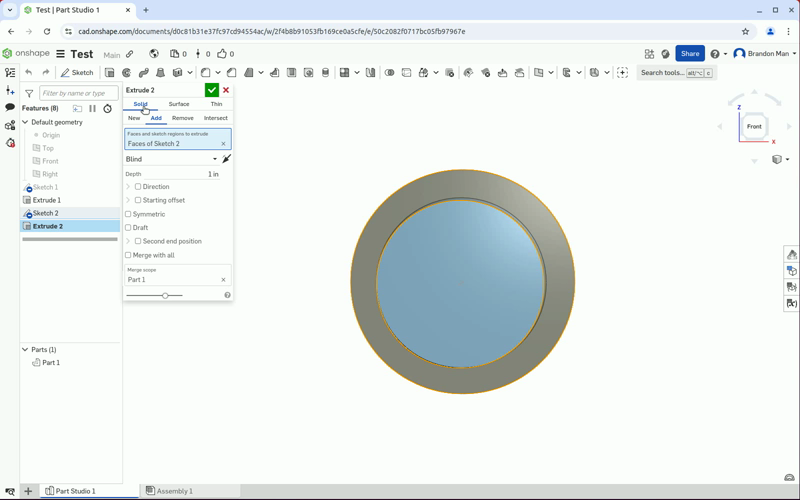
click(143, 106)
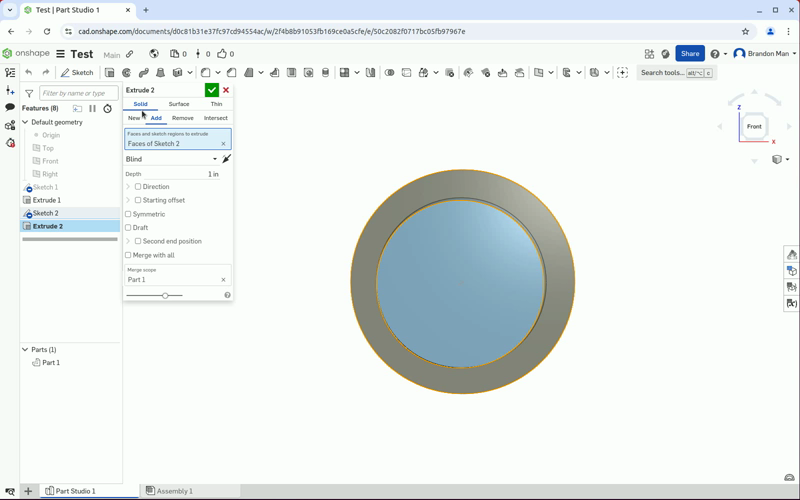
mouse_move(137, 120)
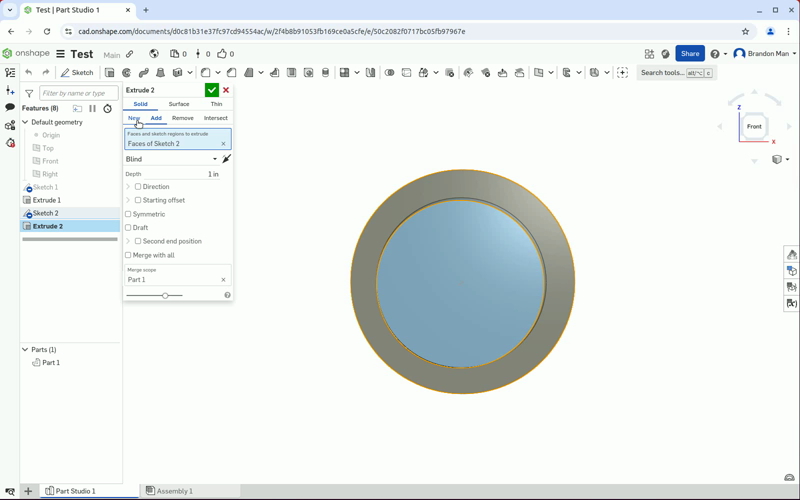
click(137, 120)
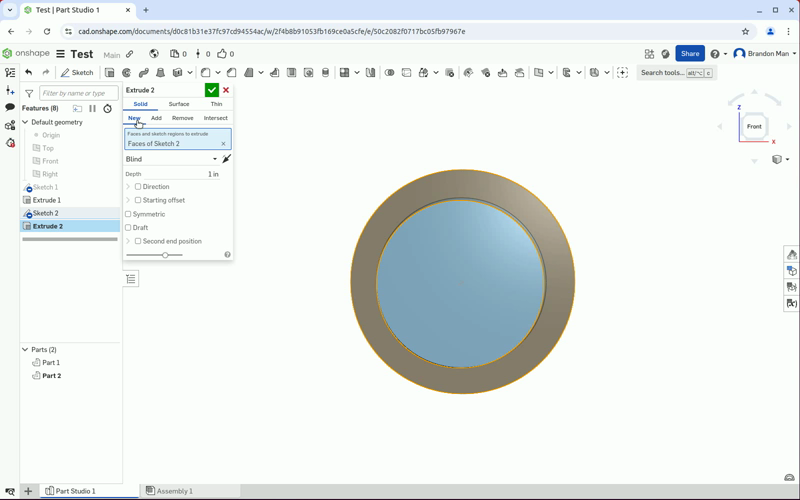
key(tab, 4)
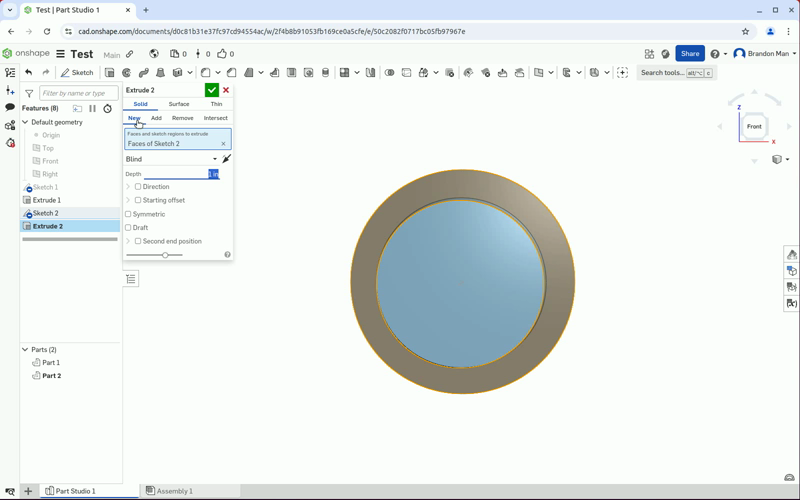
text(7.943)
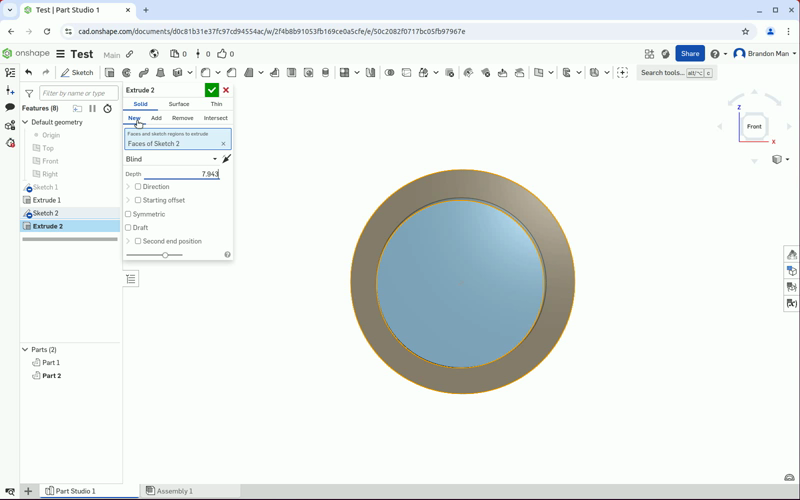
key(enter)
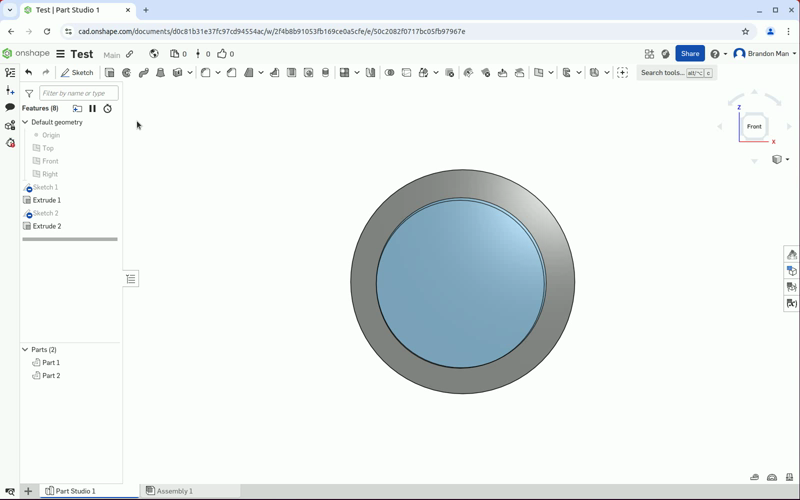
key(shift+h)
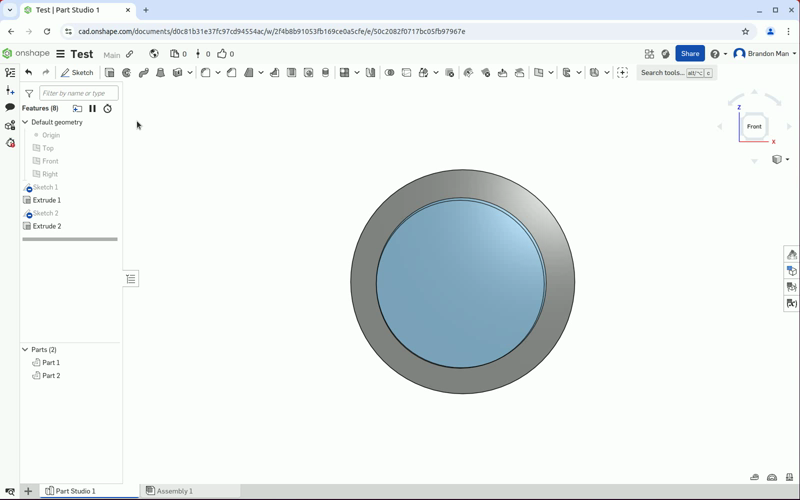
key(shift+h)
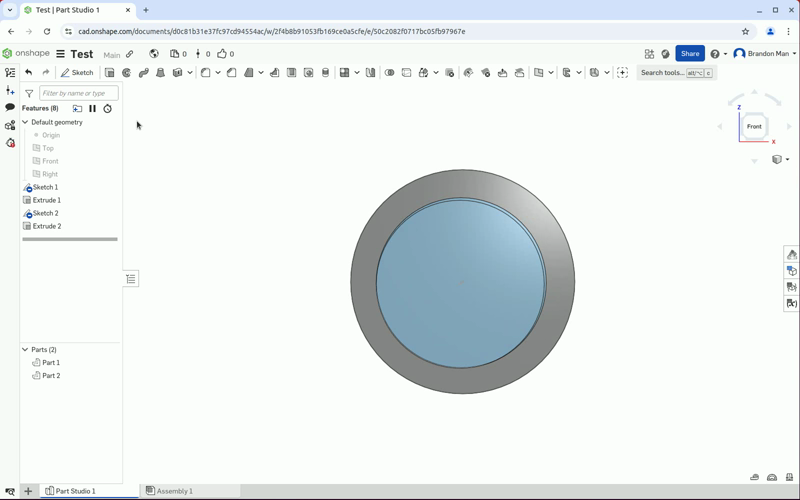
key(shift+7)
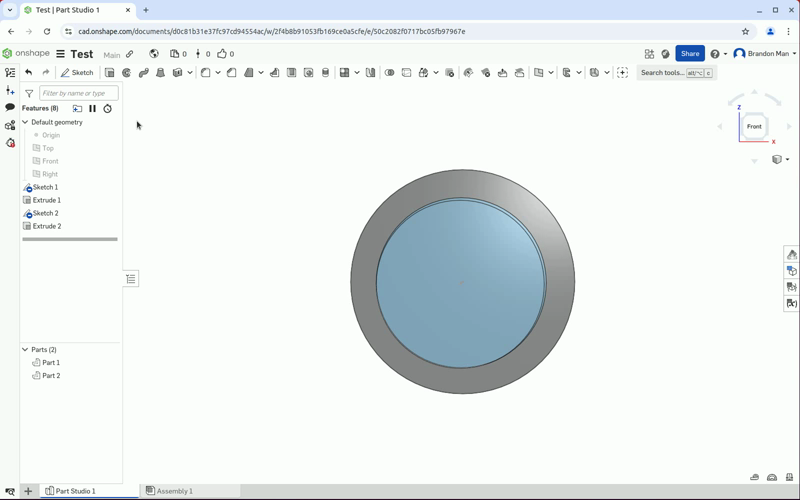
key(left, 2)
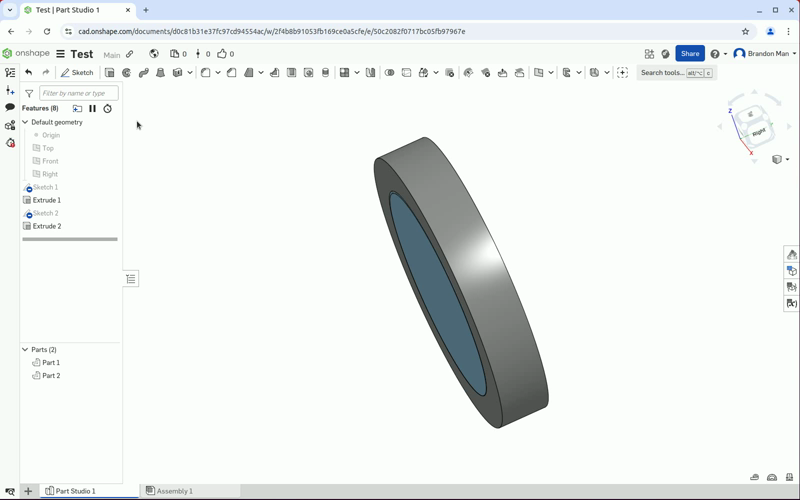
key(down, 2)
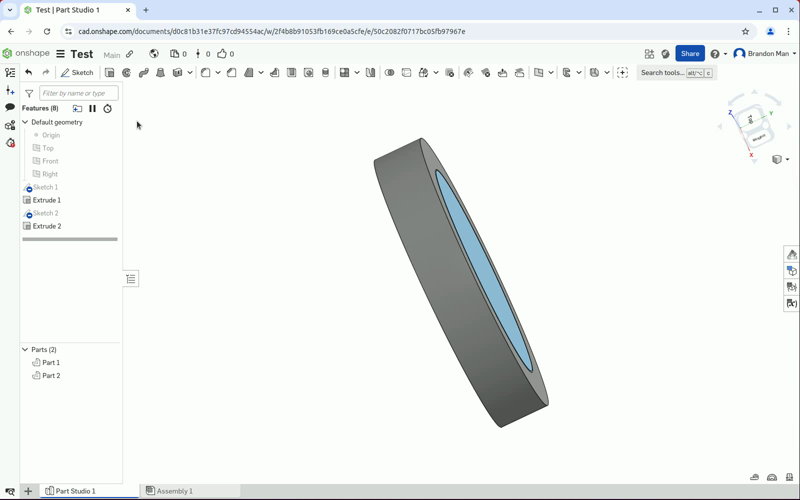
key(up, 2)
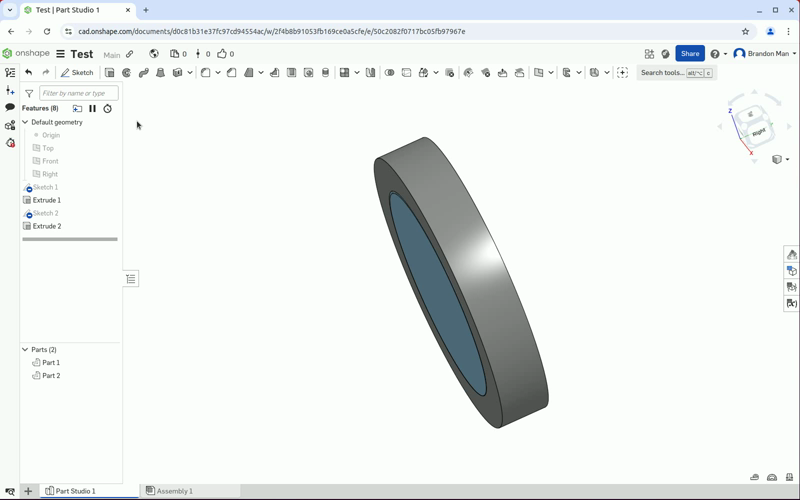
key(right, 2)
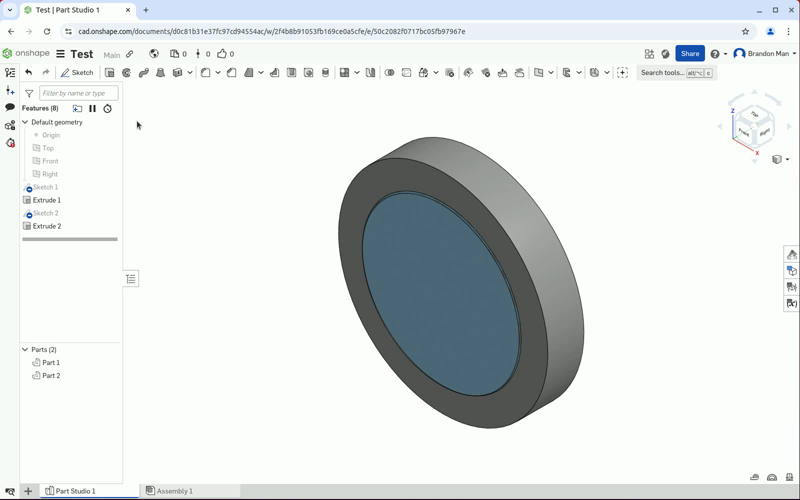
mouse_move(73, 189)
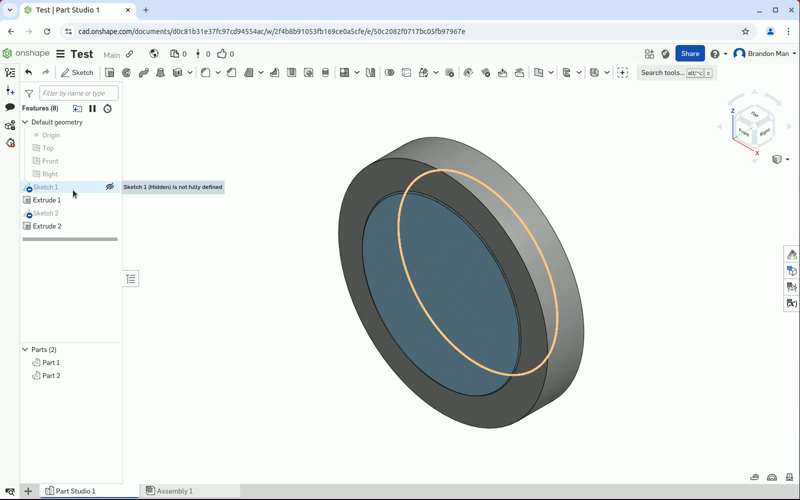
click(73, 189)